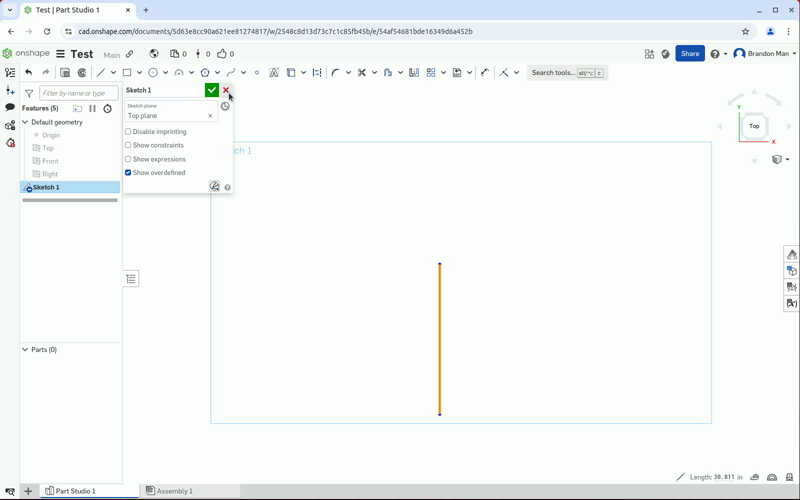
key(shift+h)
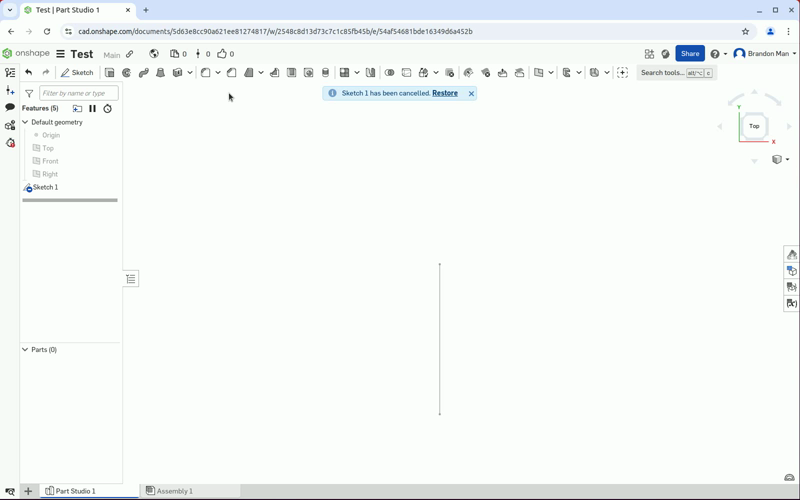
mouse_move(73, 352)
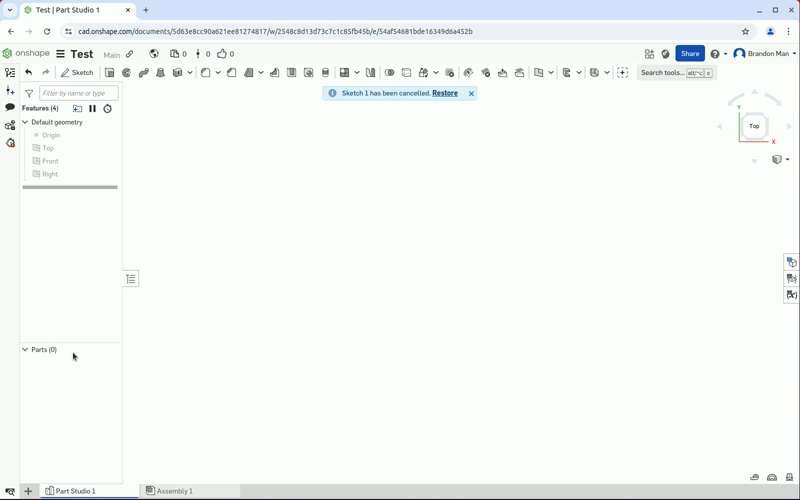
key(y)
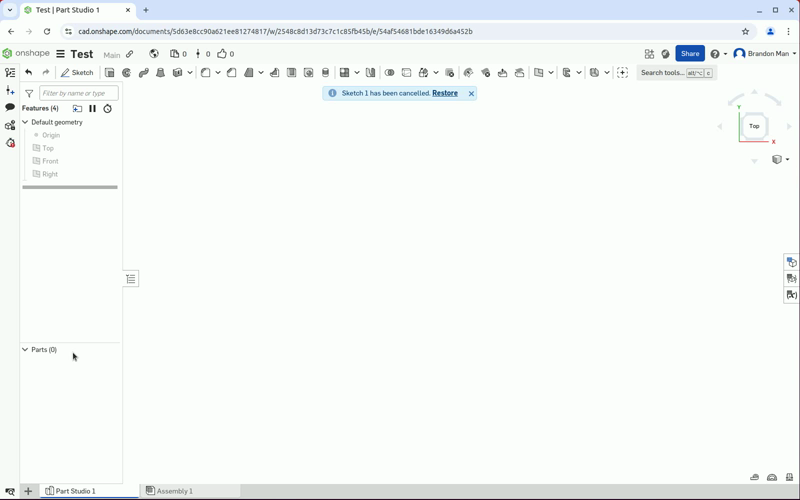
key(shift+p)
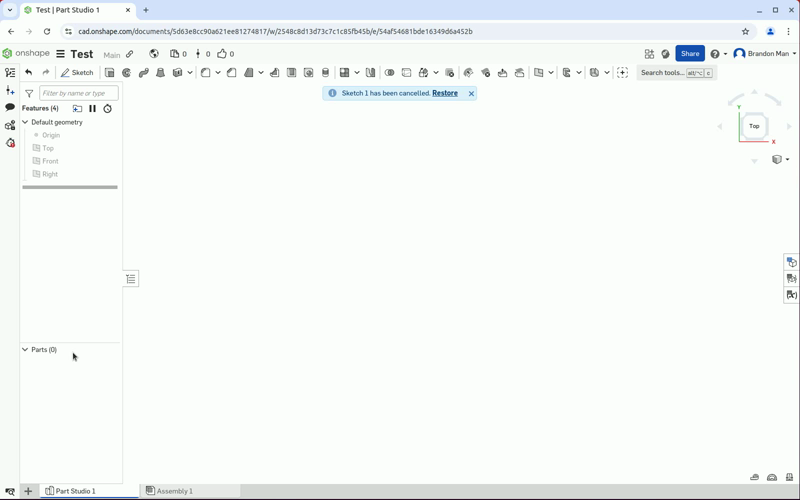
key(space)
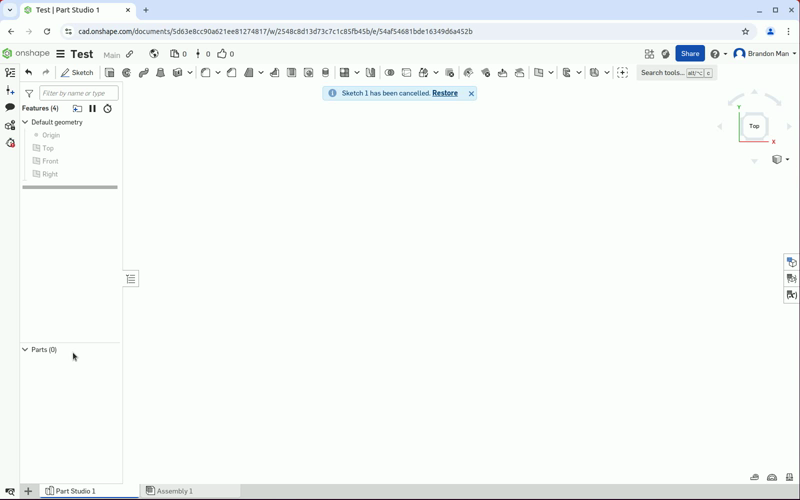
key_down(shift)
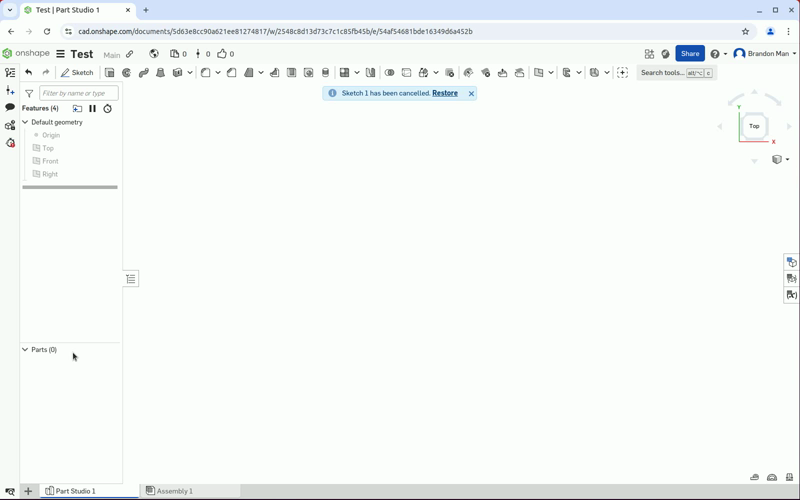
key(up)
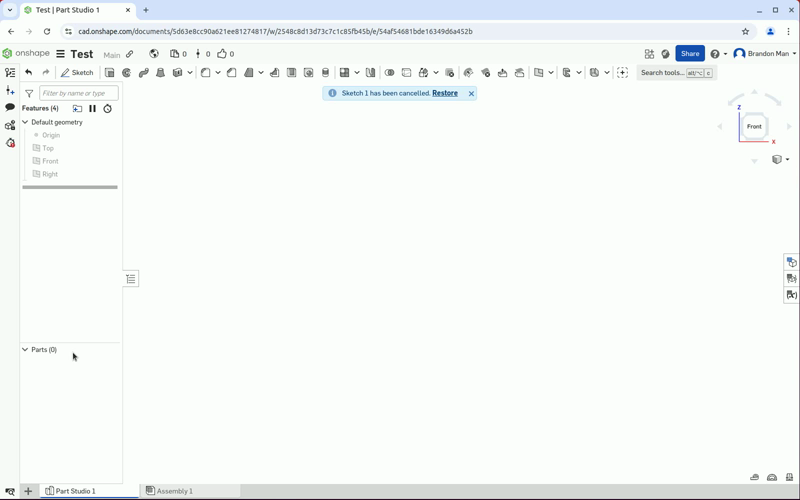
key_up(shift)
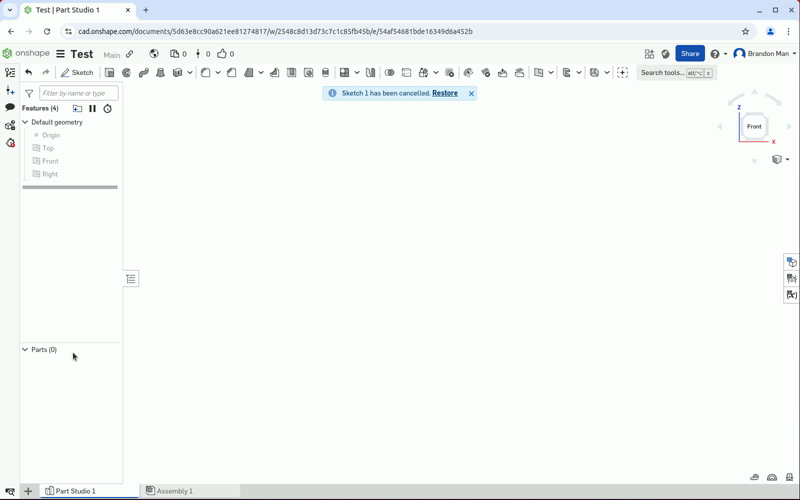
mouse_move(73, 352)
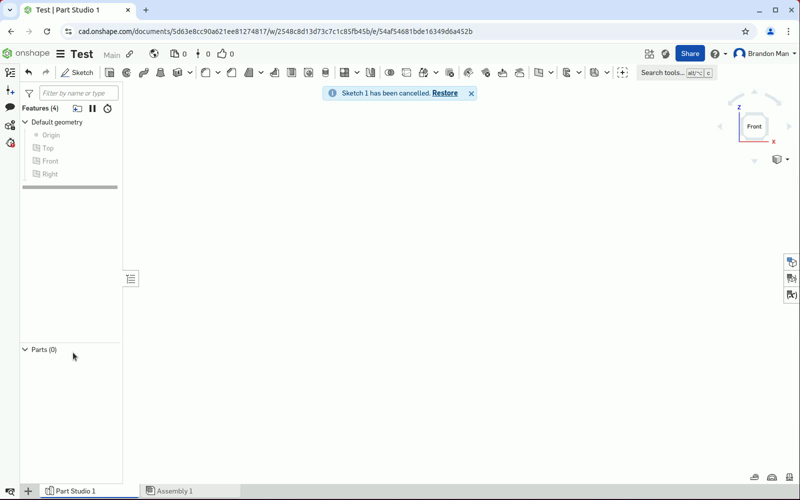
key(shift+y)
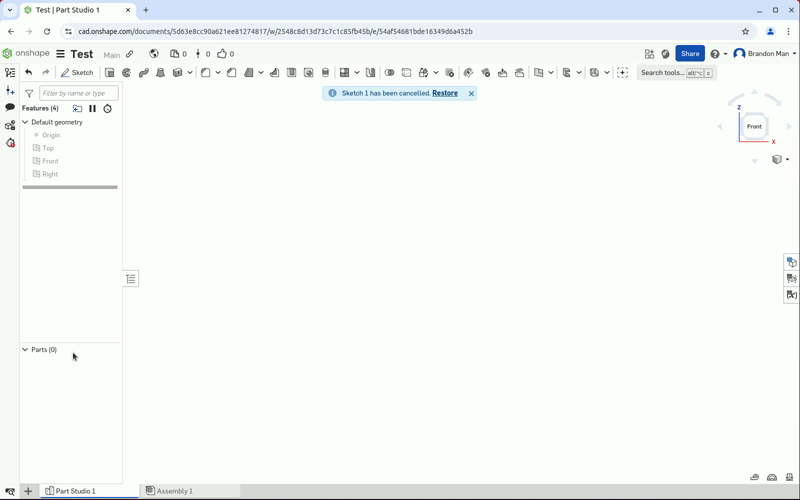
key(shift+s)
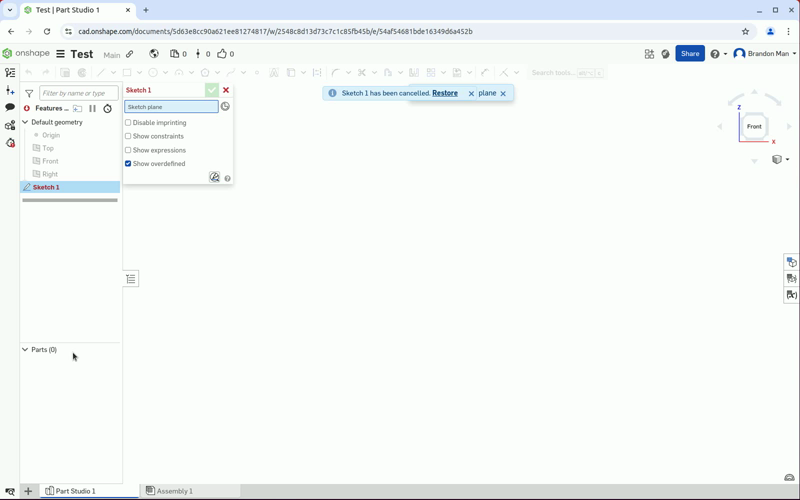
mouse_move(73, 163)
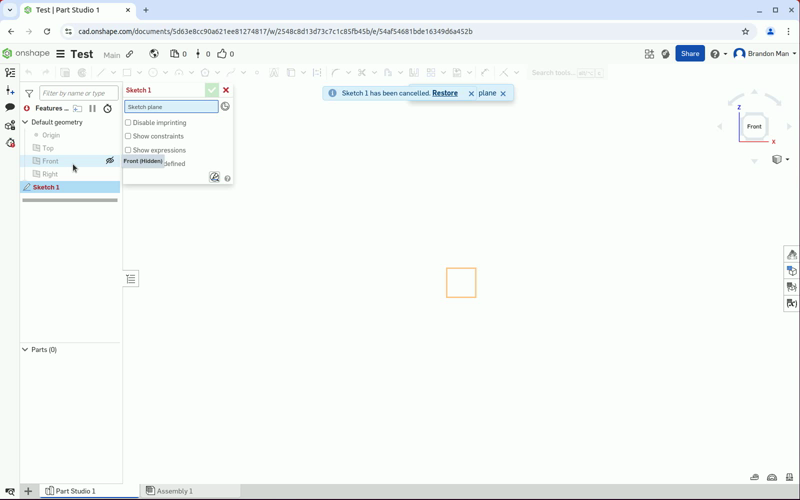
click(73, 163)
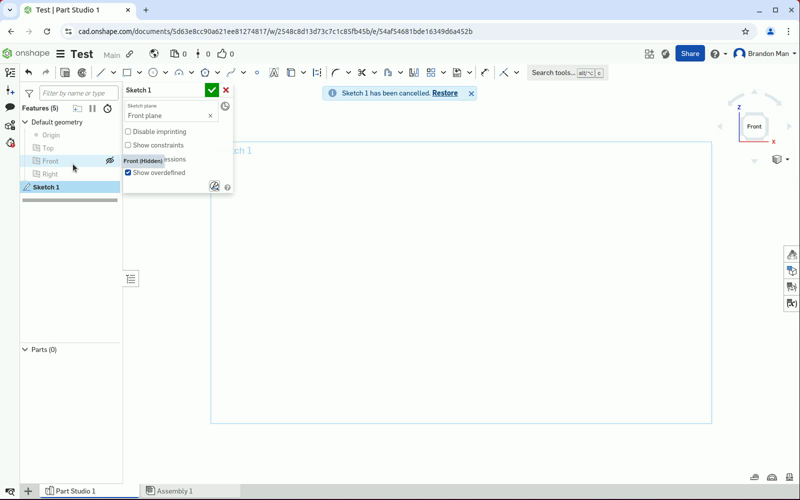
mouse_move(73, 352)
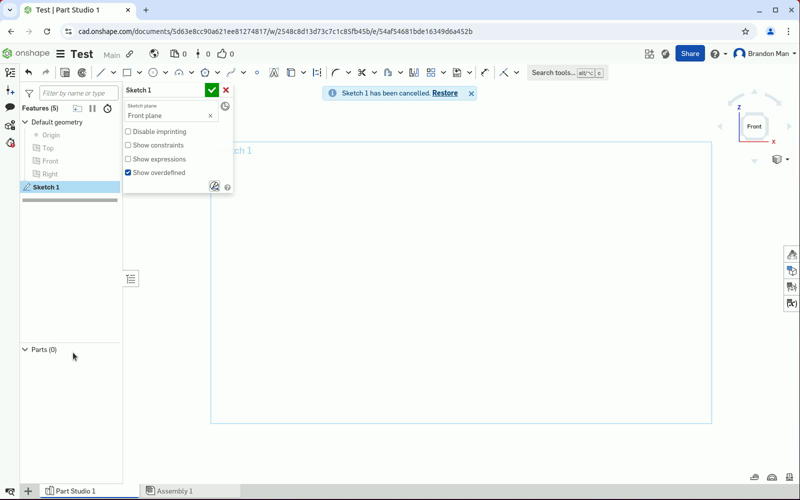
key(y)
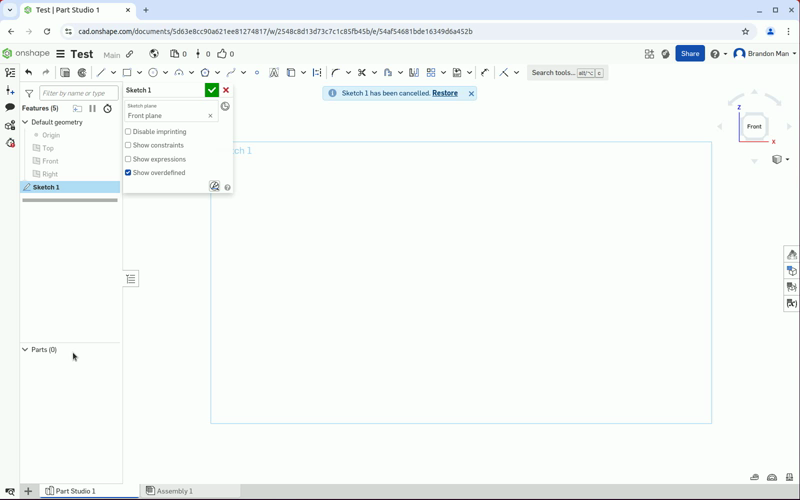
key(l)
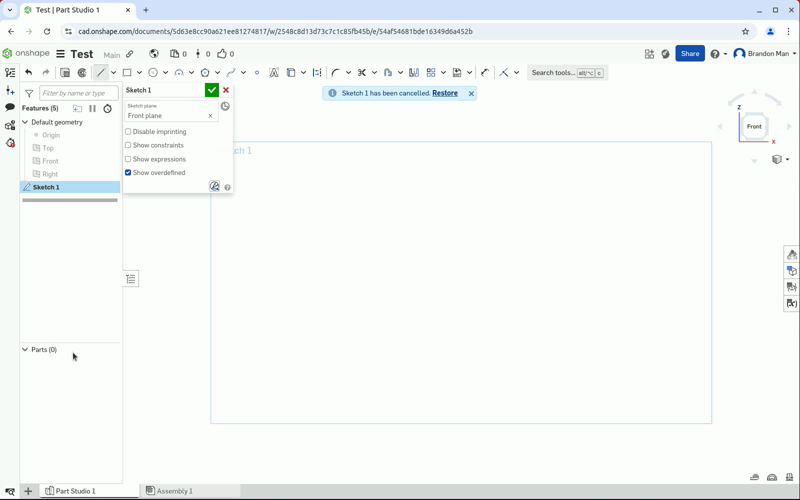
key_down(shift)
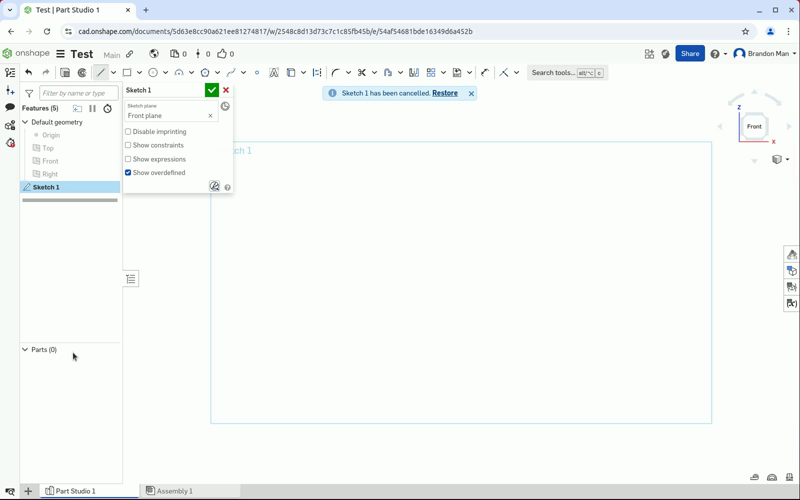
mouse_move(449, 314)
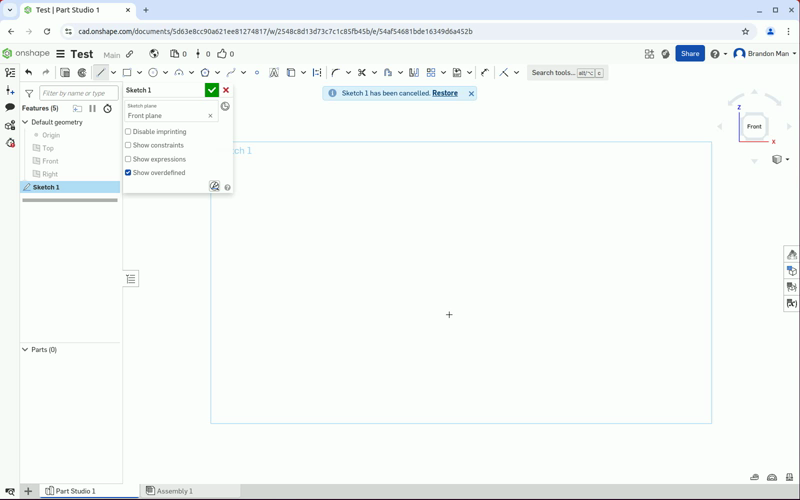
click(449, 314)
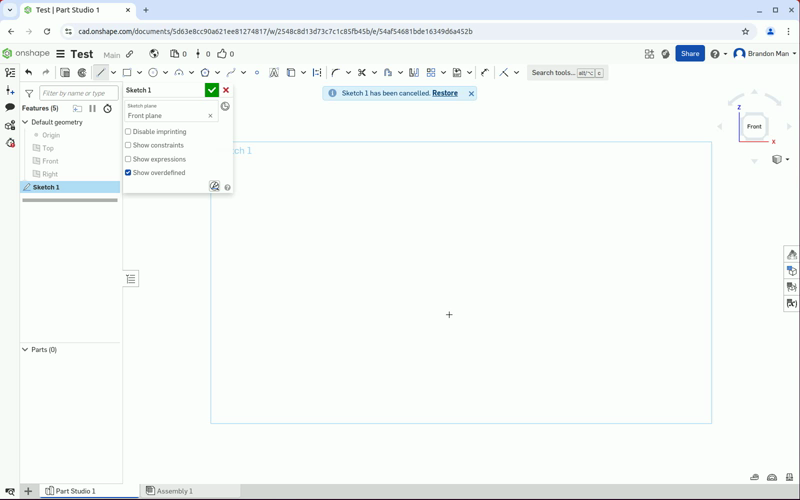
key_up(shift)
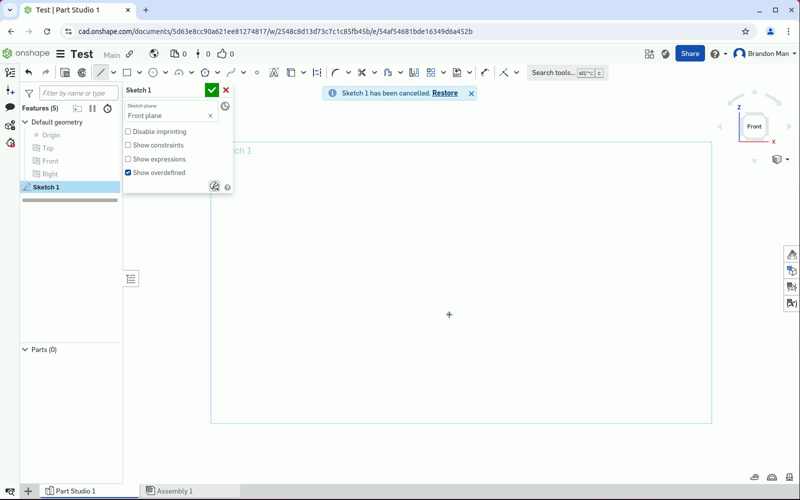
key_down(shift)
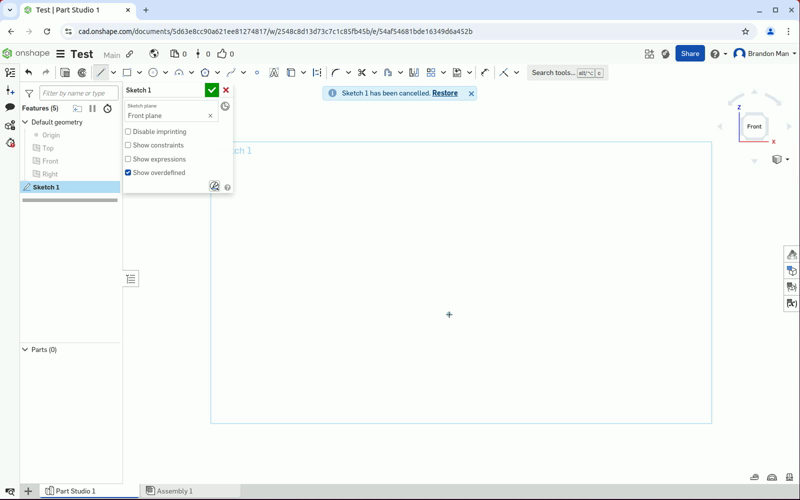
mouse_move(479, 314)
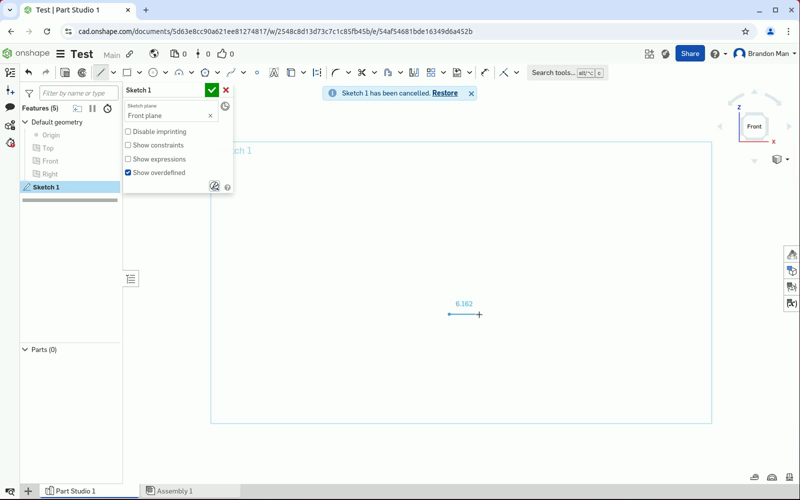
mouse_move(471, 314)
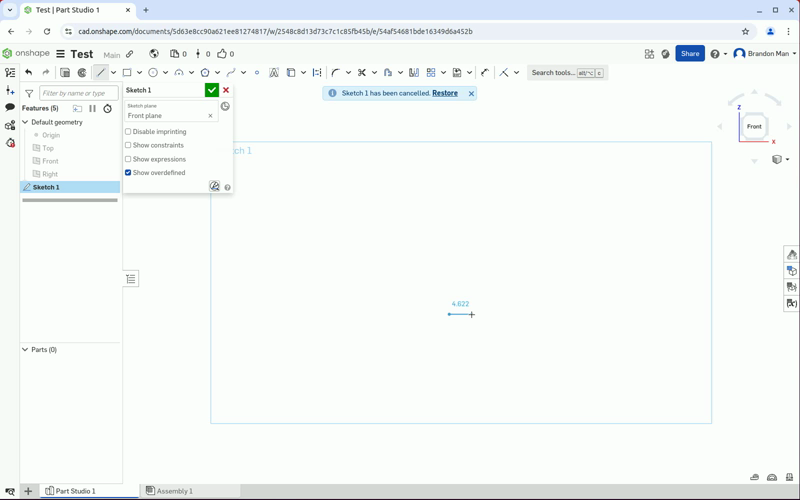
click(471, 314)
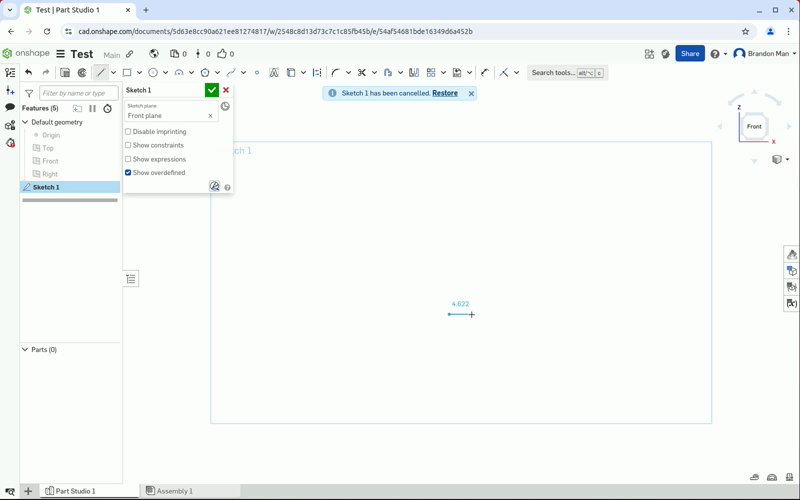
key_up(shift)
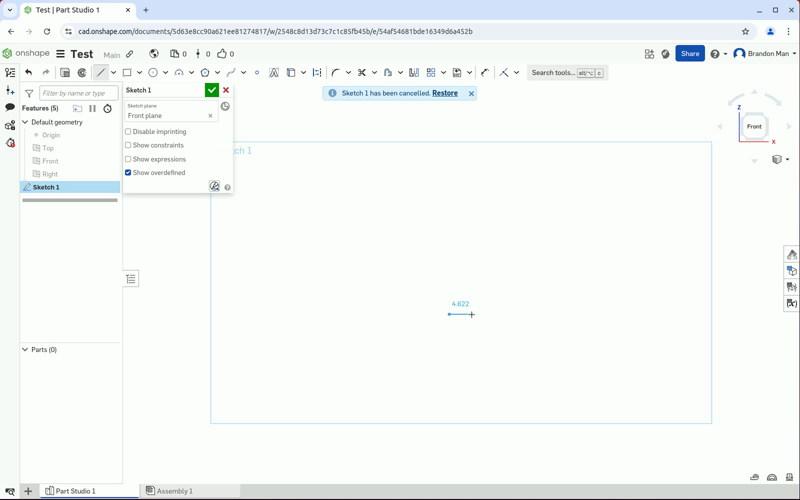
key_down(shift)
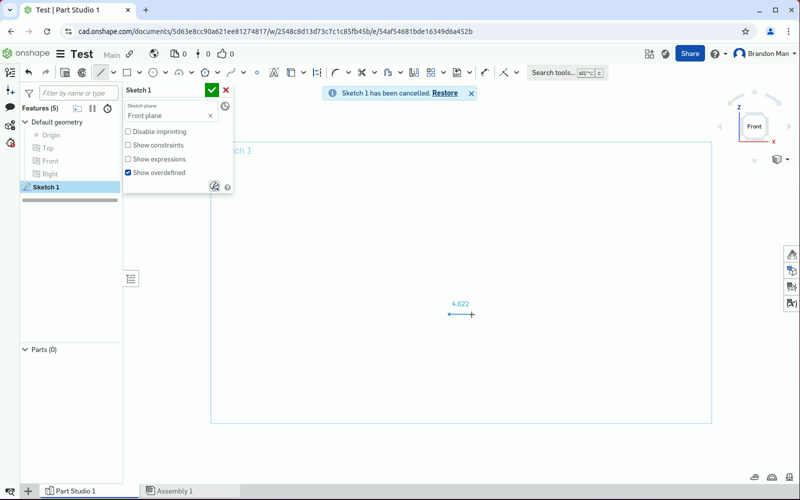
mouse_move(471, 252)
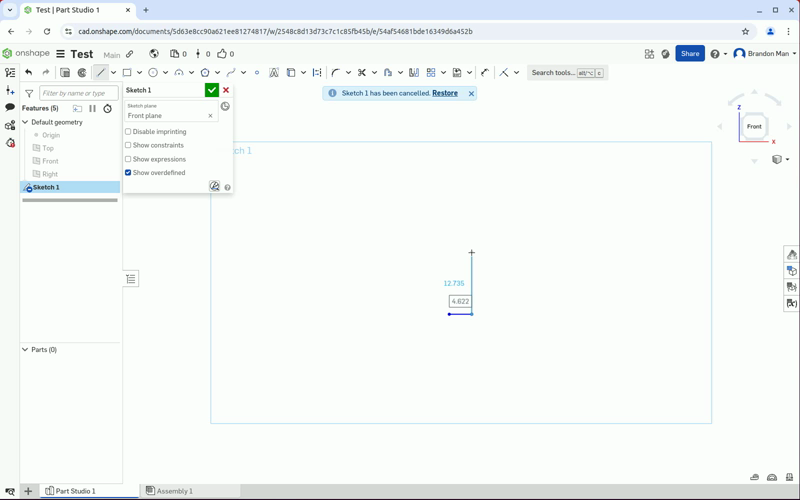
click(471, 252)
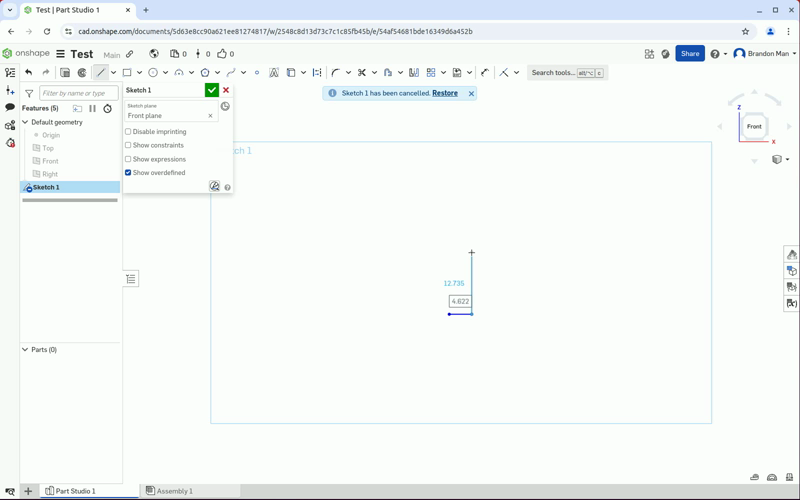
key_up(shift)
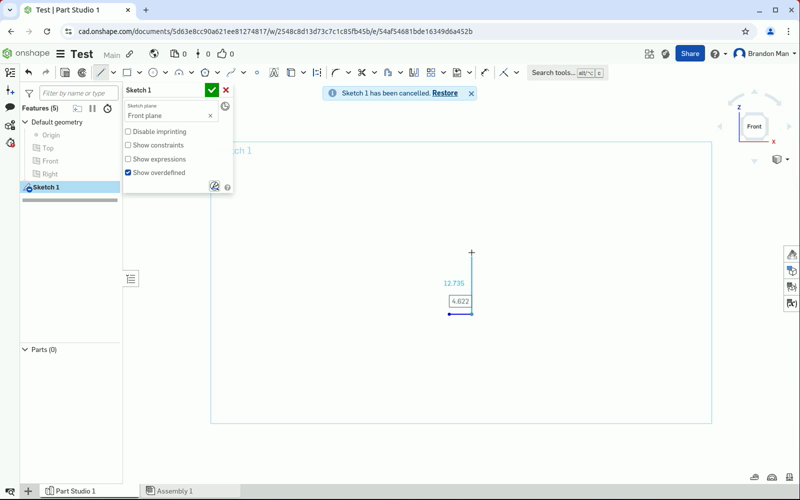
key_down(shift)
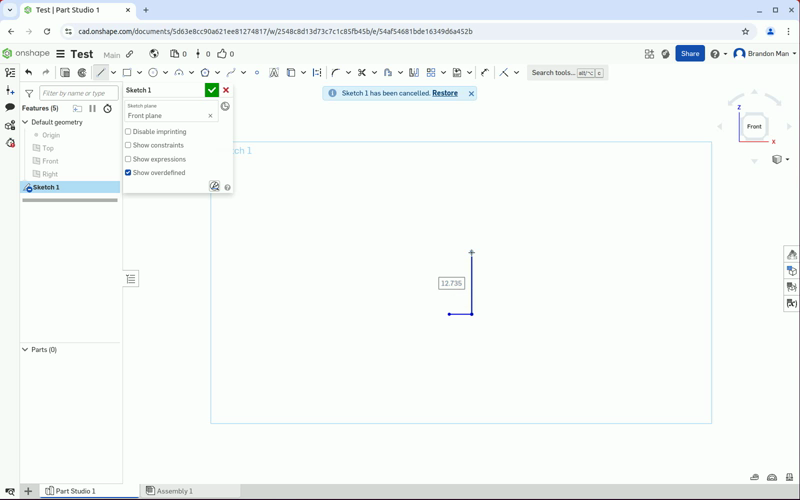
mouse_move(501, 252)
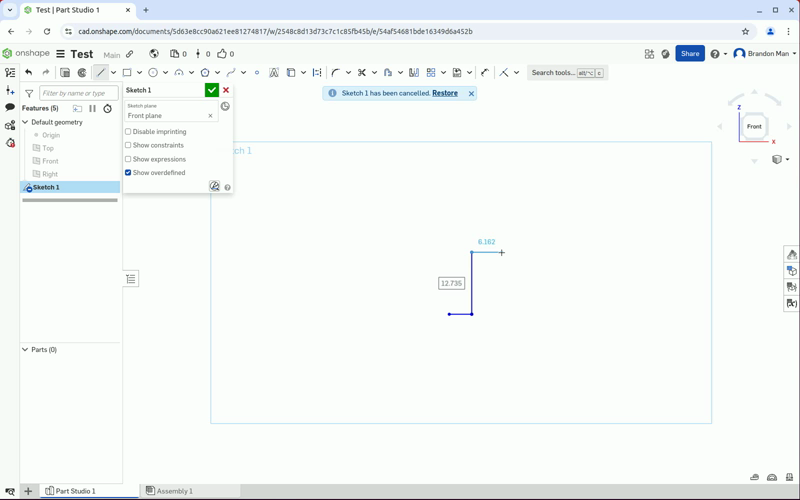
mouse_move(449, 252)
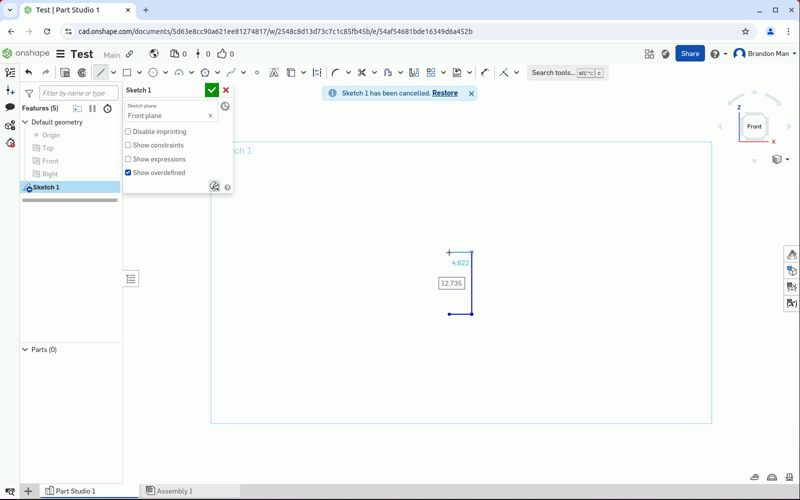
click(449, 252)
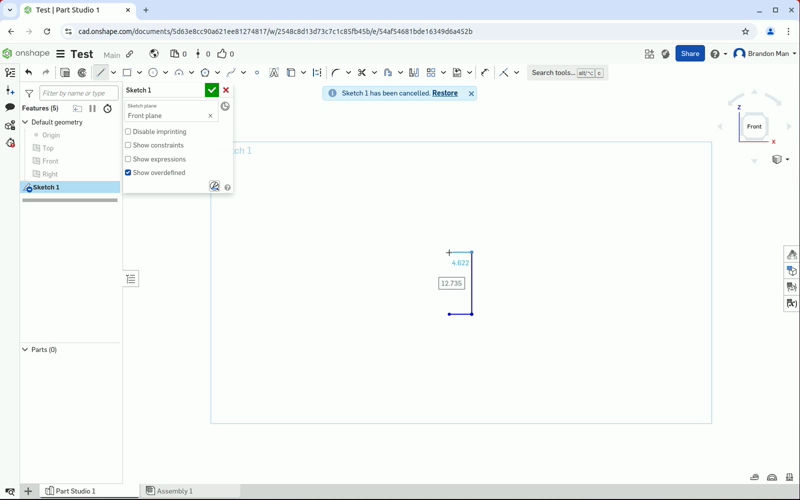
key_up(shift)
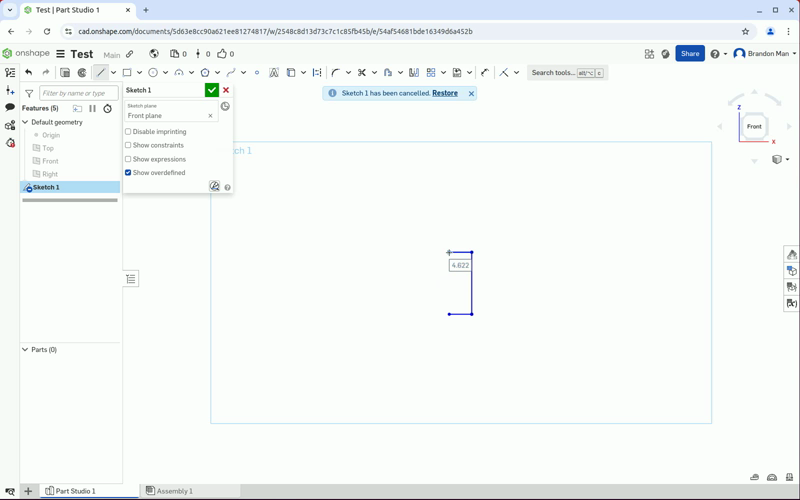
key_down(shift)
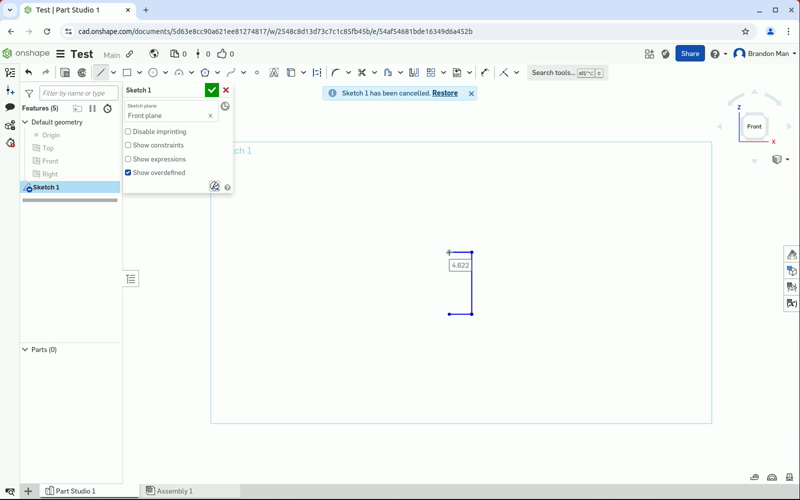
mouse_move(449, 314)
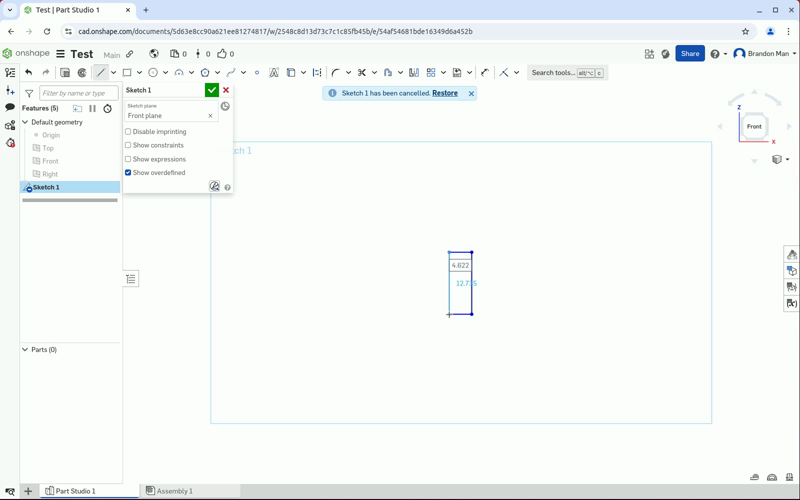
key_up(shift)
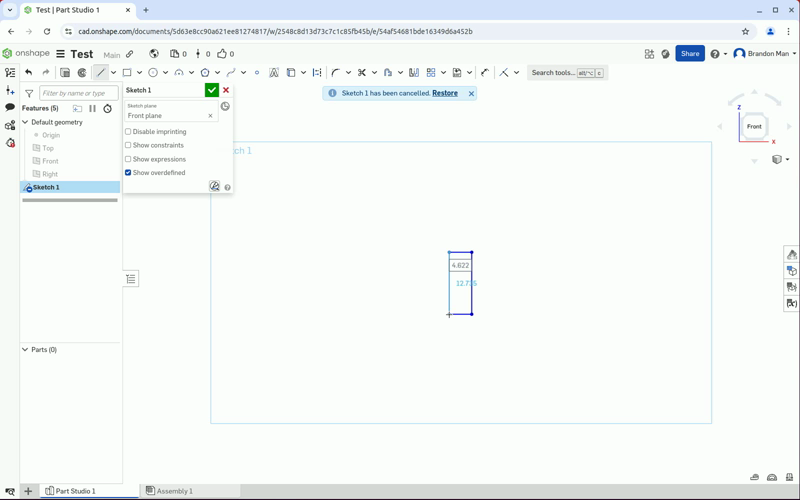
click(449, 314)
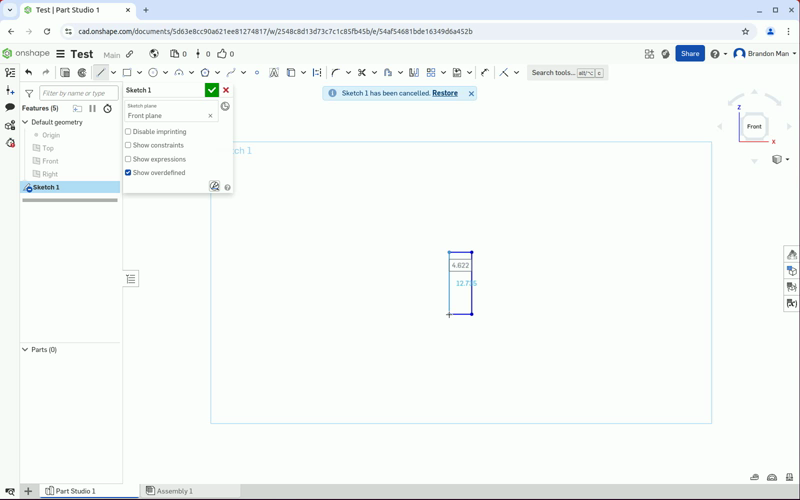
key(esc)
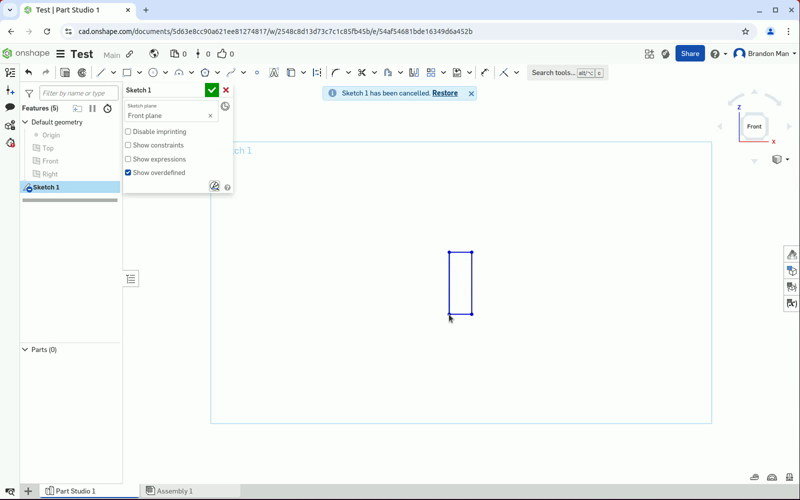
mouse_move(467, 305)
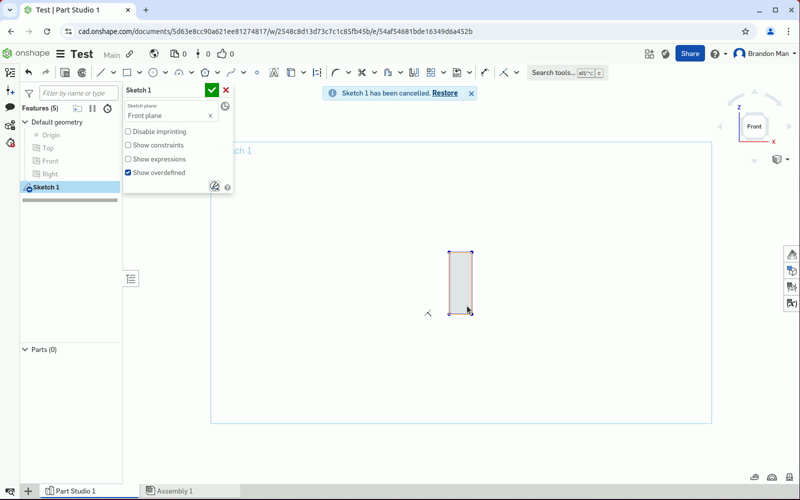
scroll(6)
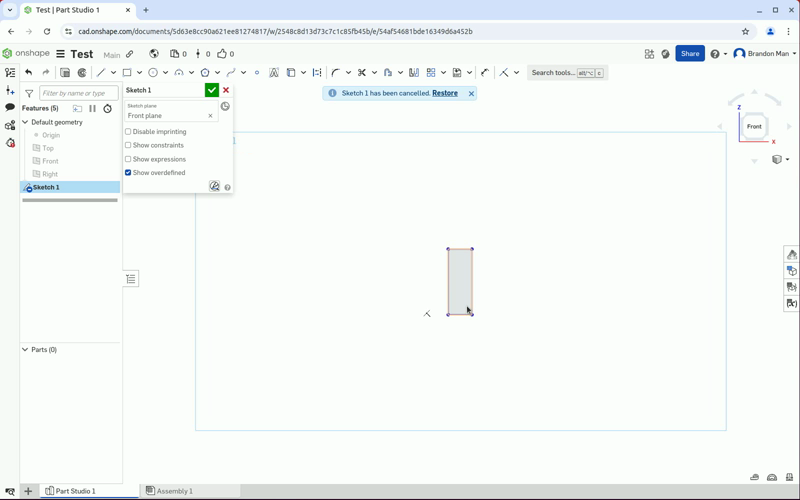
scroll(6)
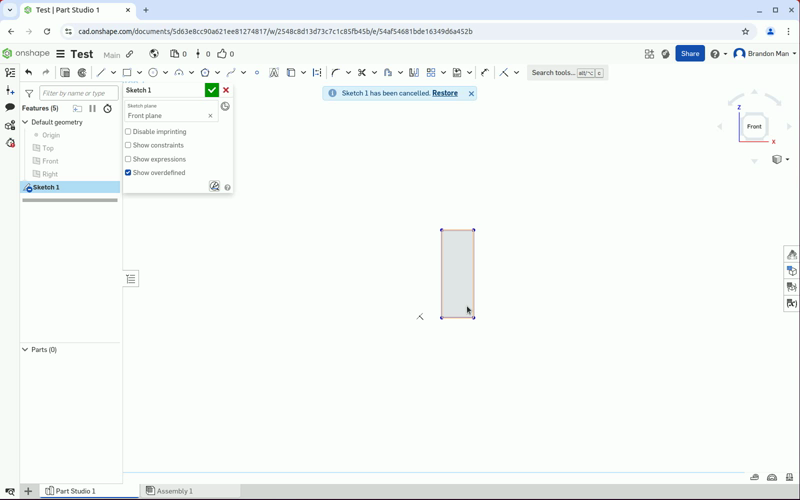
scroll(6)
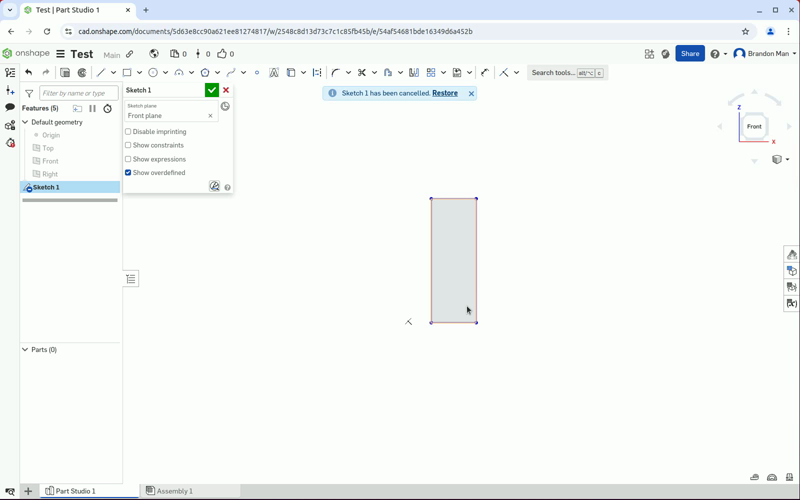
scroll(6)
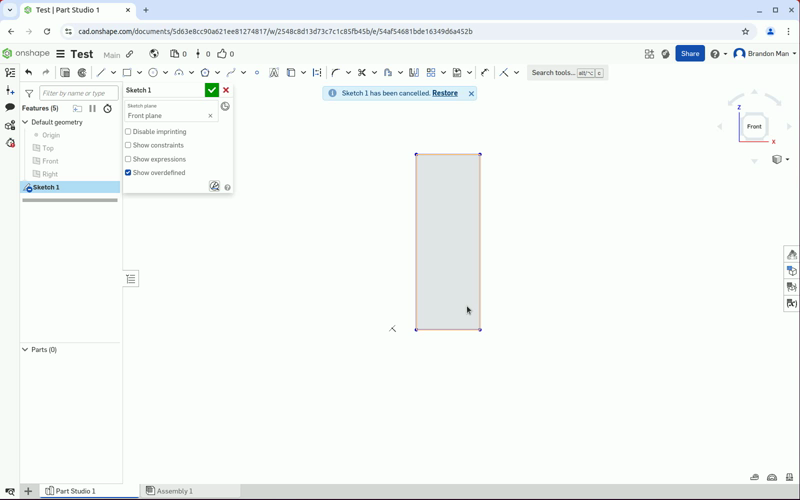
scroll(6)
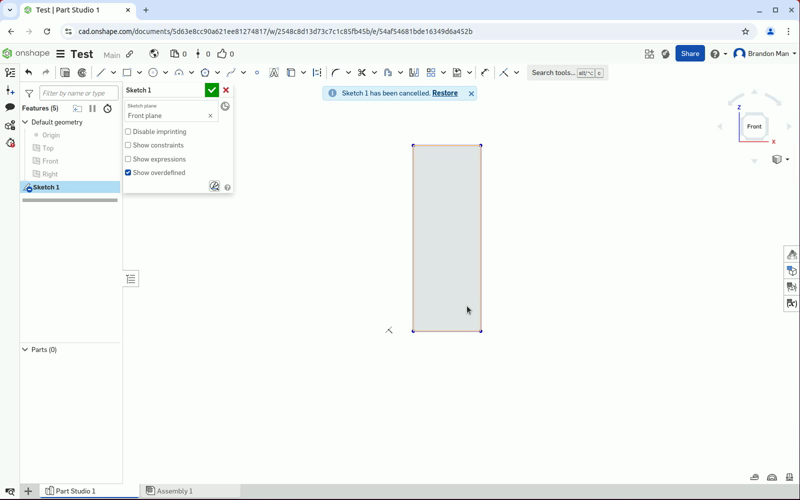
scroll(6)
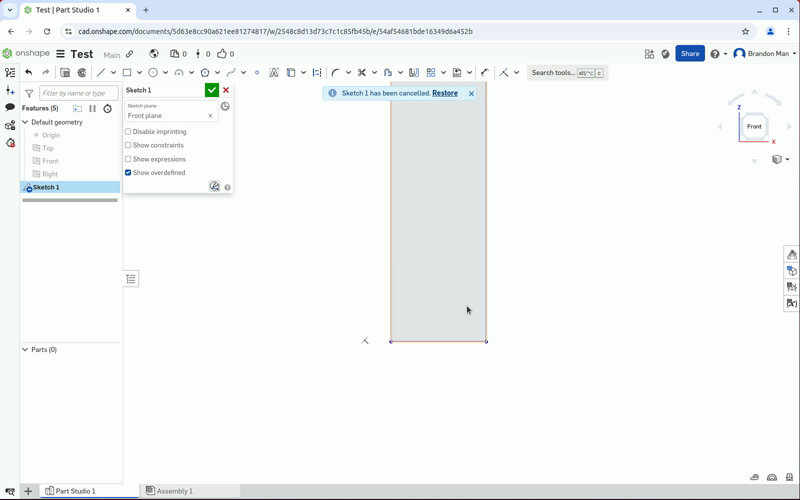
scroll(6)
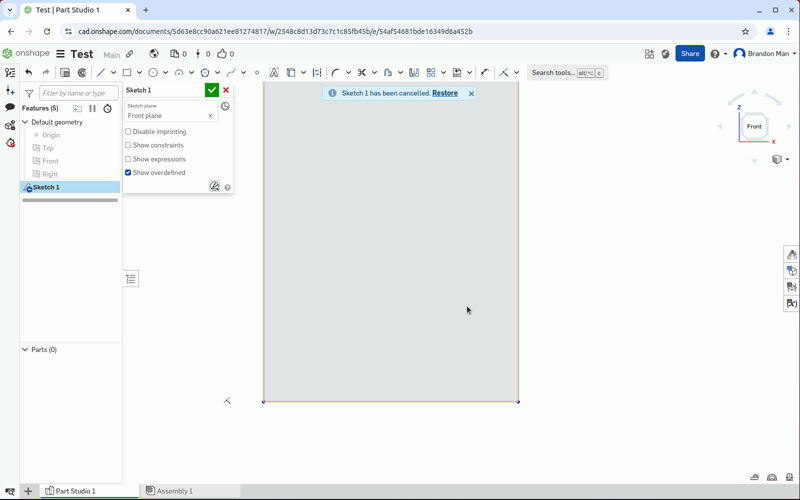
click(467, 305)
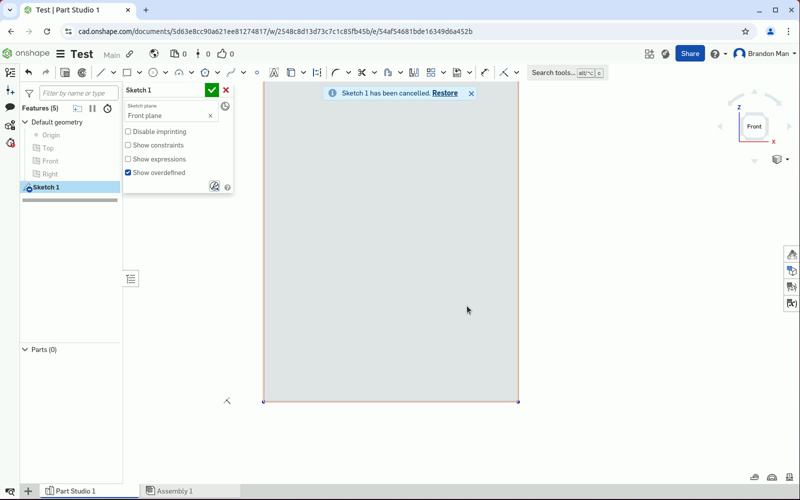
scroll(-6)
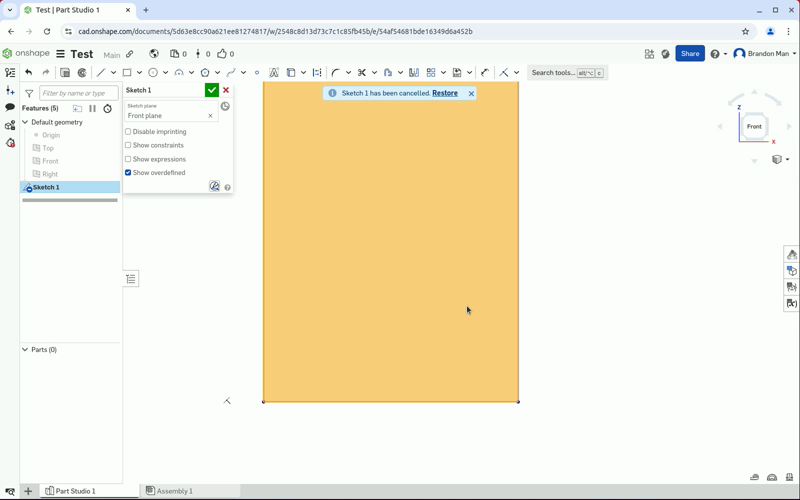
scroll(-6)
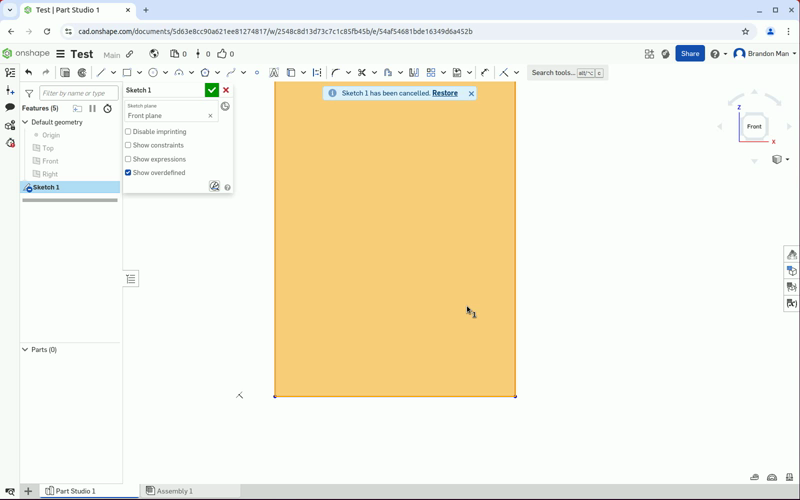
scroll(-6)
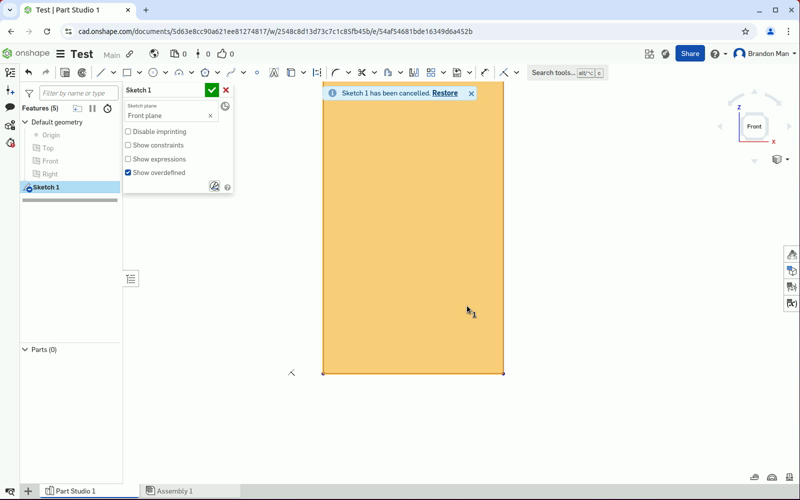
scroll(-6)
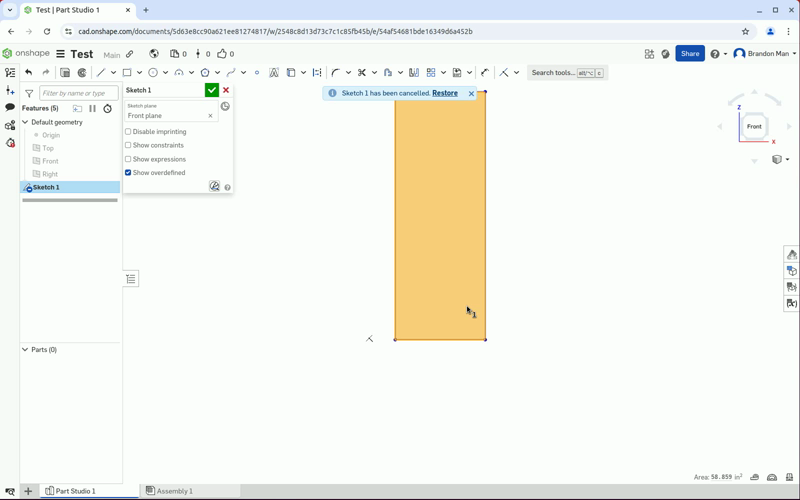
scroll(-6)
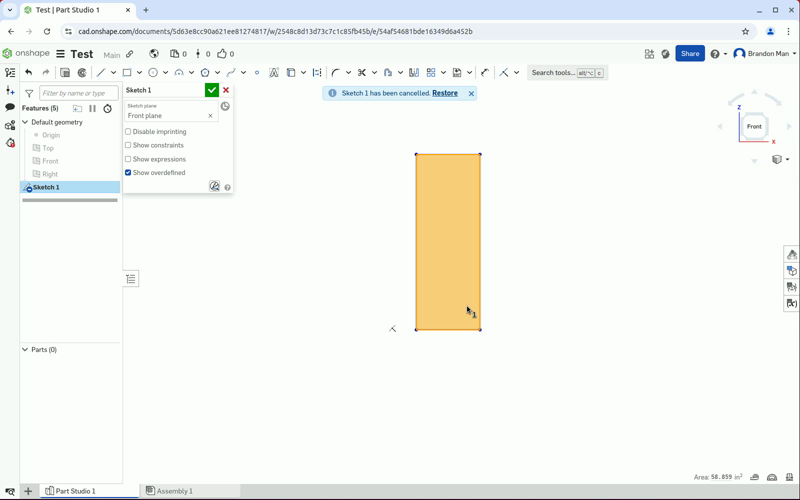
scroll(-6)
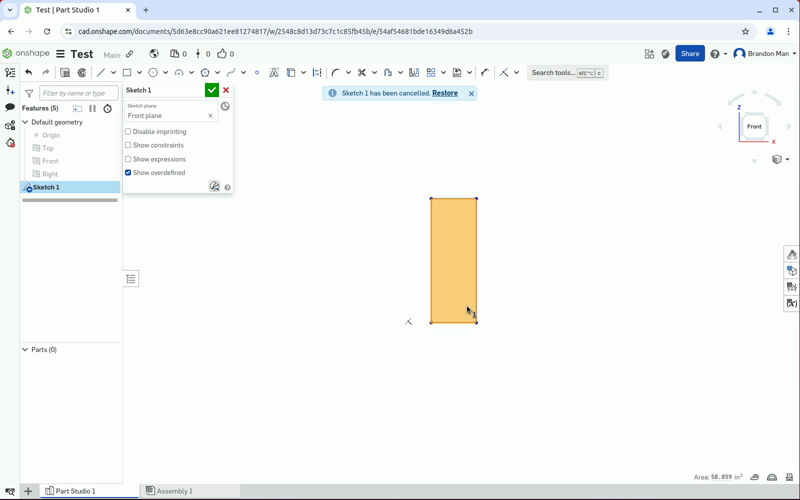
scroll(-6)
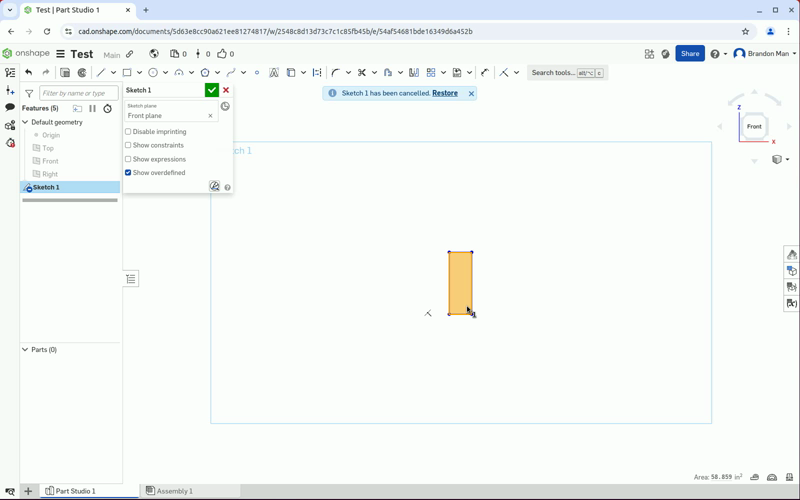
mouse_move(73, 352)
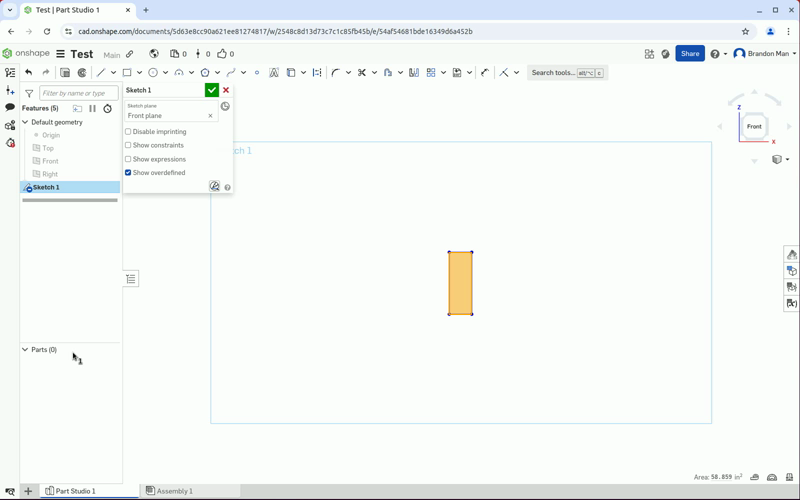
key(shift+y)
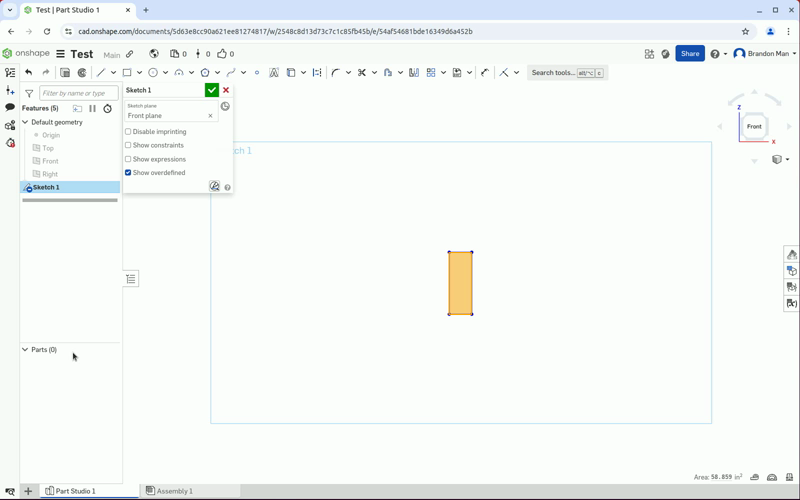
key(shift+e)
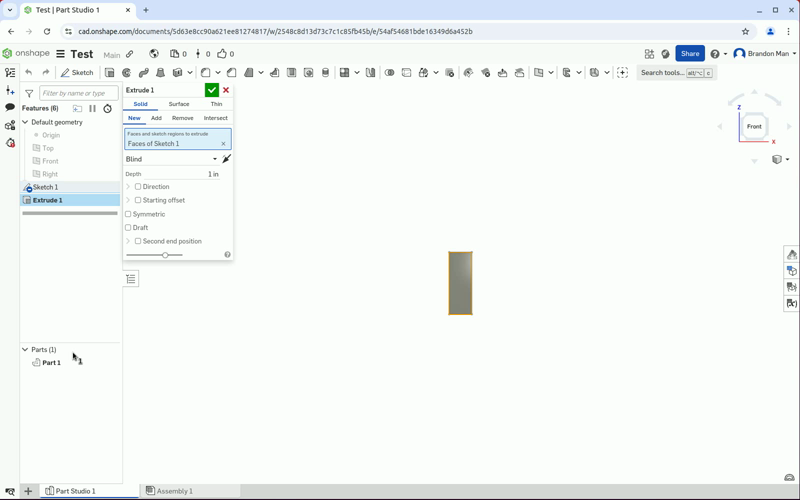
mouse_move(143, 106)
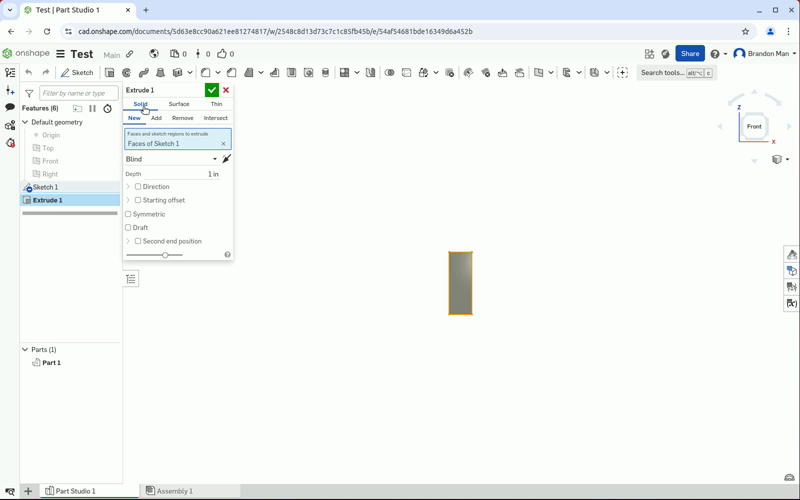
click(143, 106)
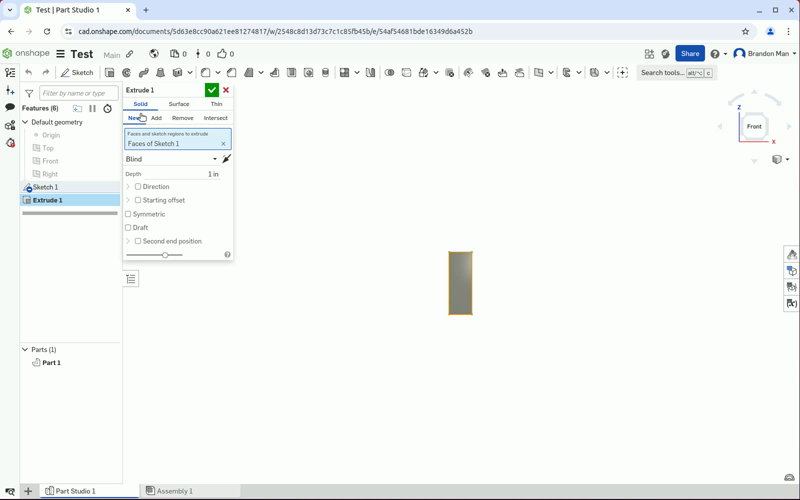
mouse_move(137, 120)
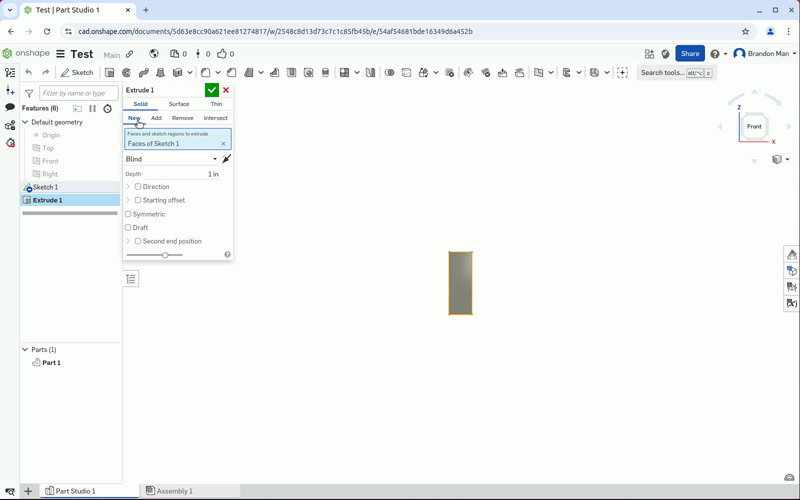
click(137, 120)
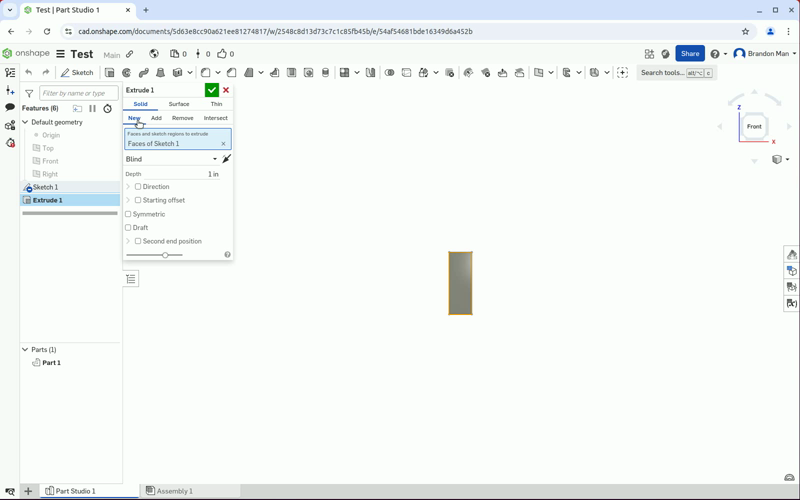
key(tab, 4)
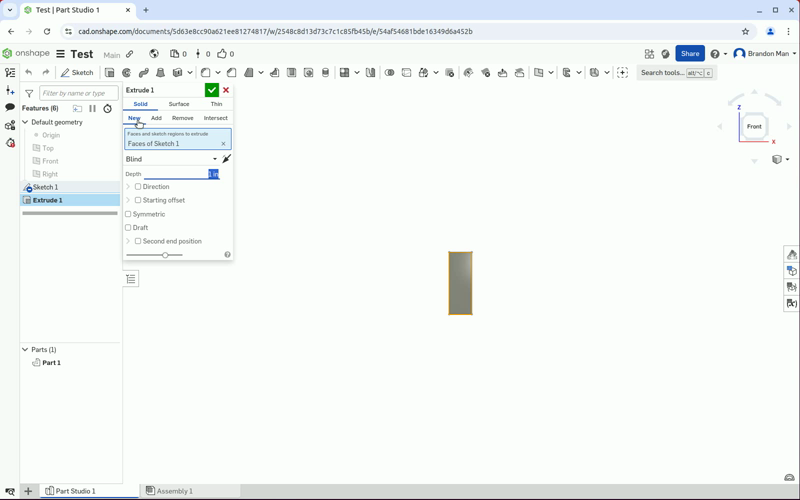
text(23.108)
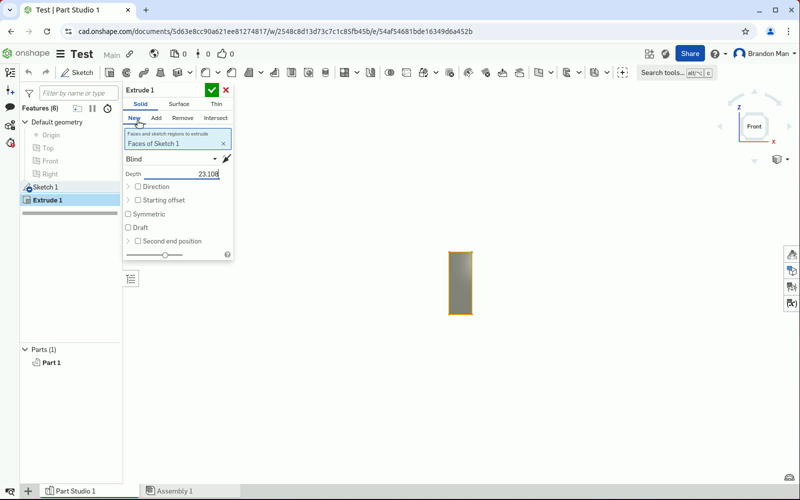
key(enter)
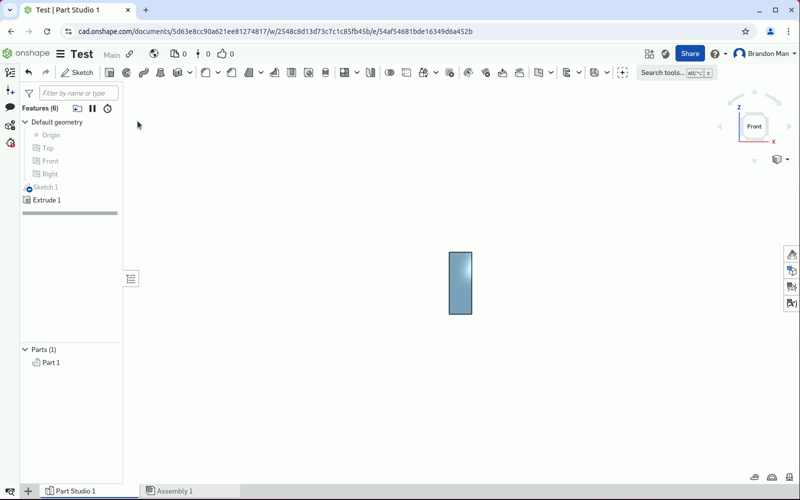
key(shift+h)
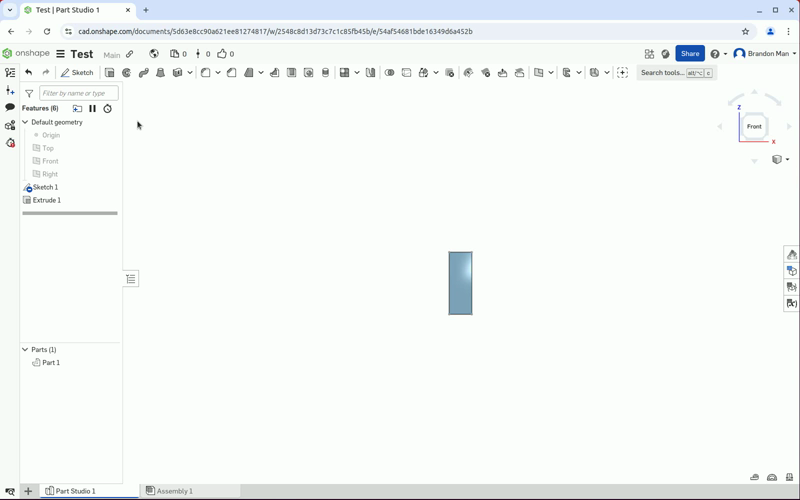
key(shift+h)
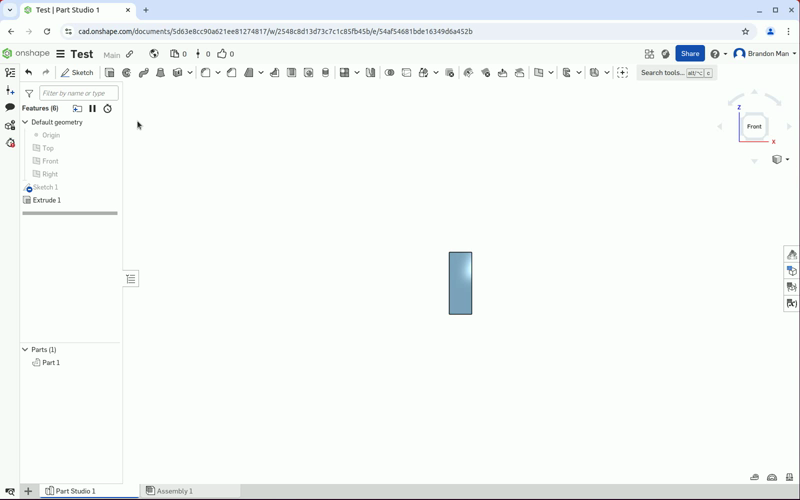
mouse_move(73, 189)
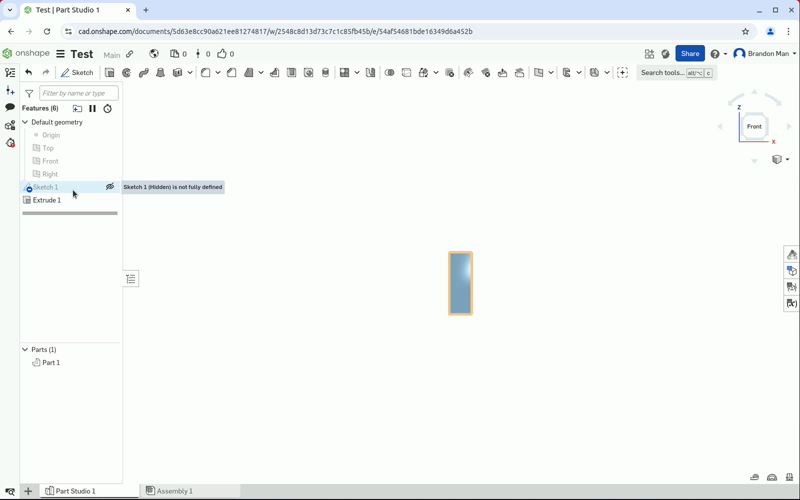
click(73, 189)
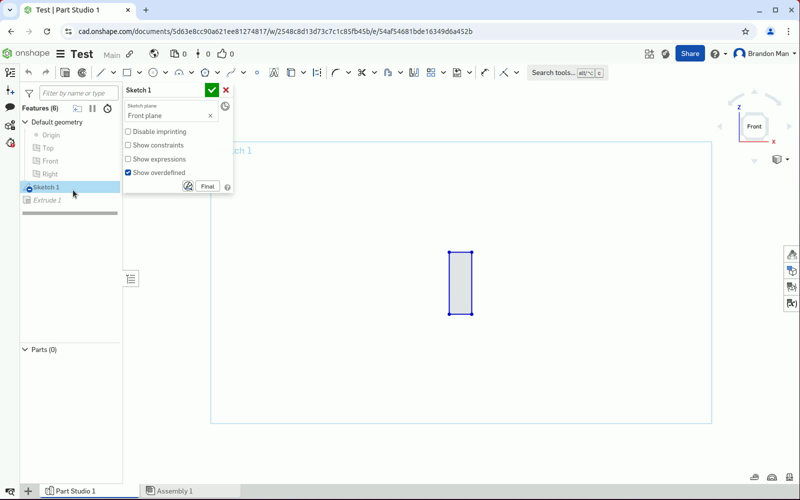
mouse_move(229, 92)
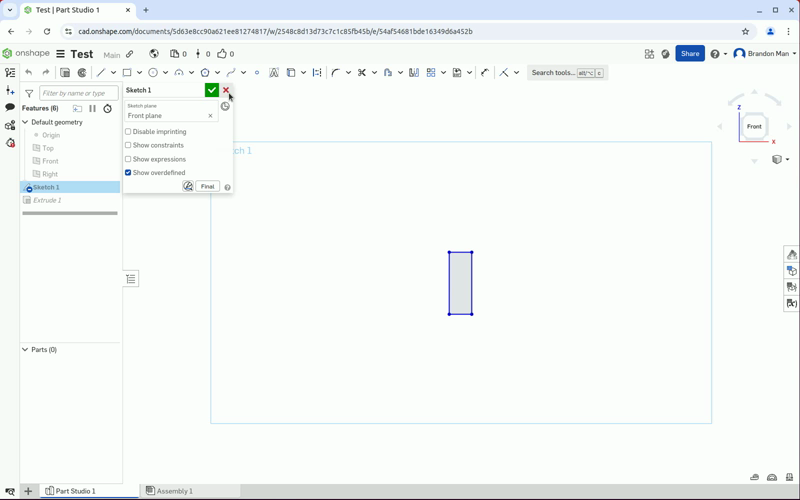
click(229, 92)
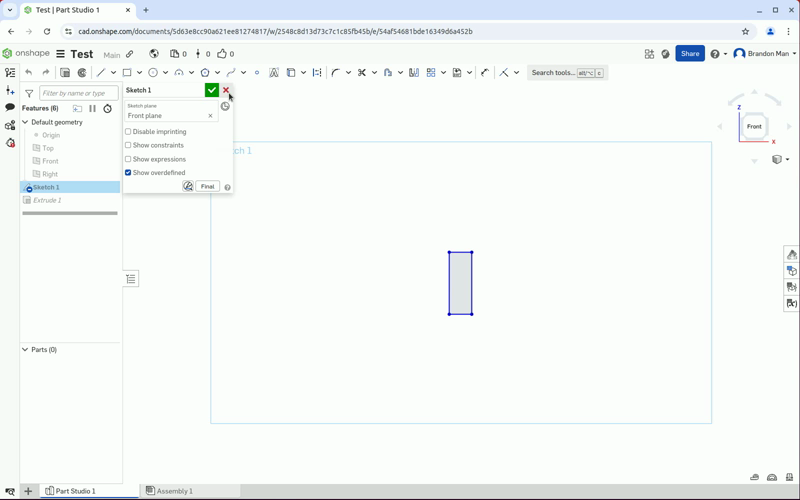
key(shift+s)
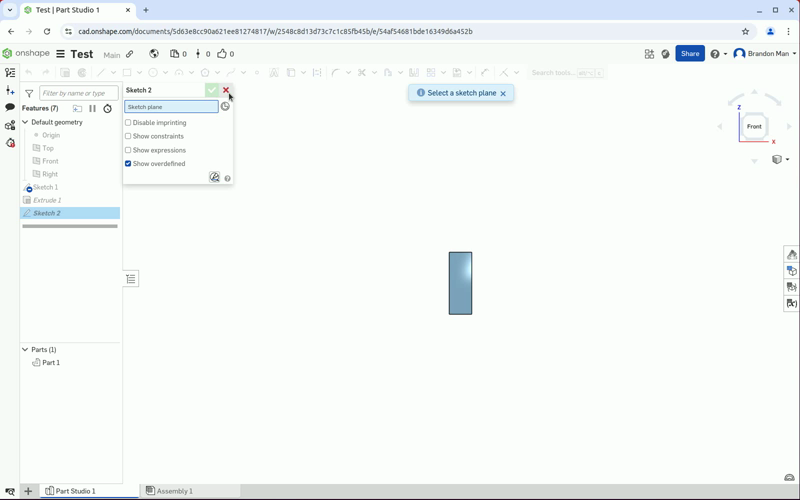
mouse_move(73, 163)
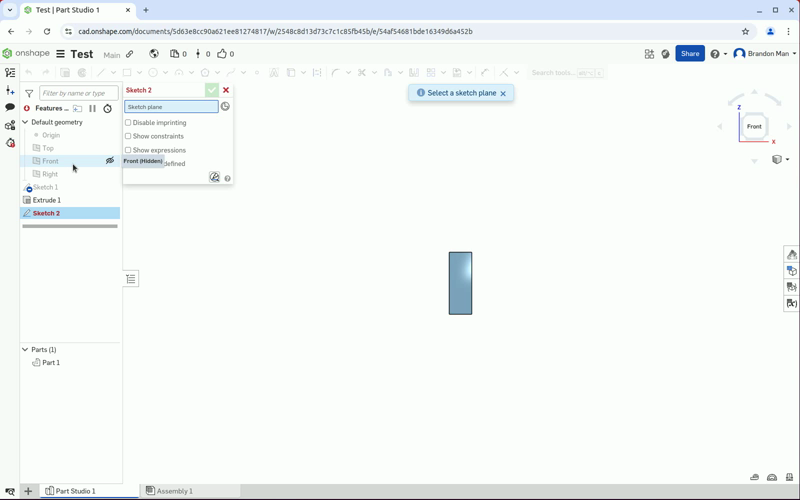
click(73, 163)
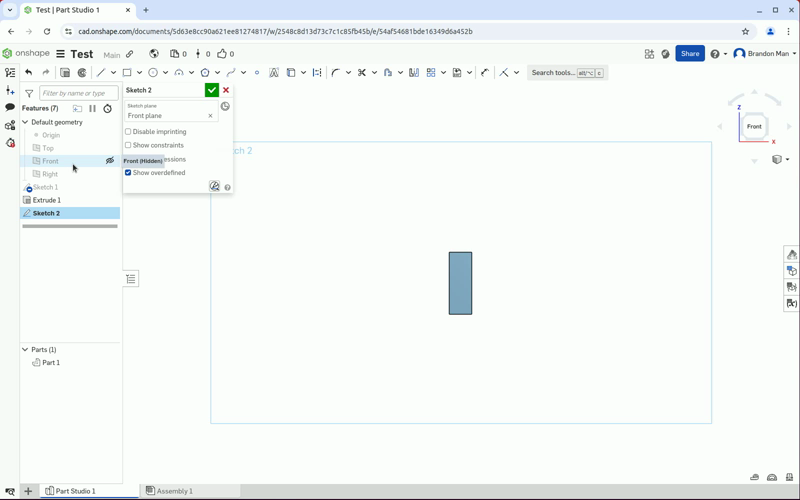
mouse_move(73, 352)
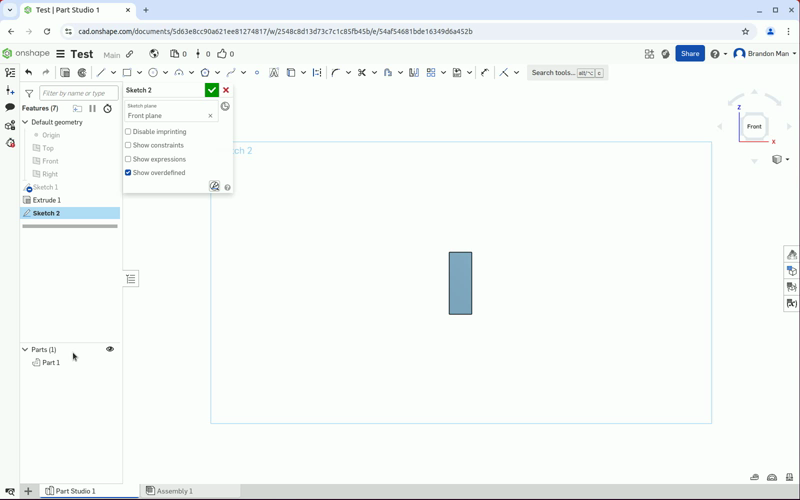
key(y)
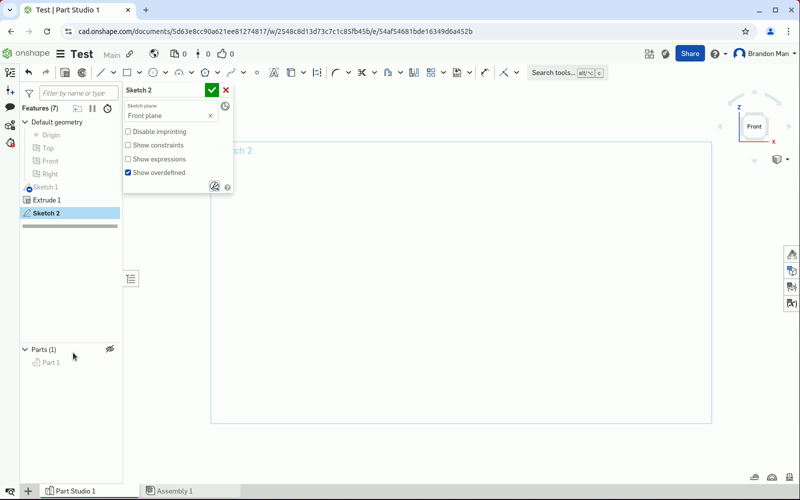
key(l)
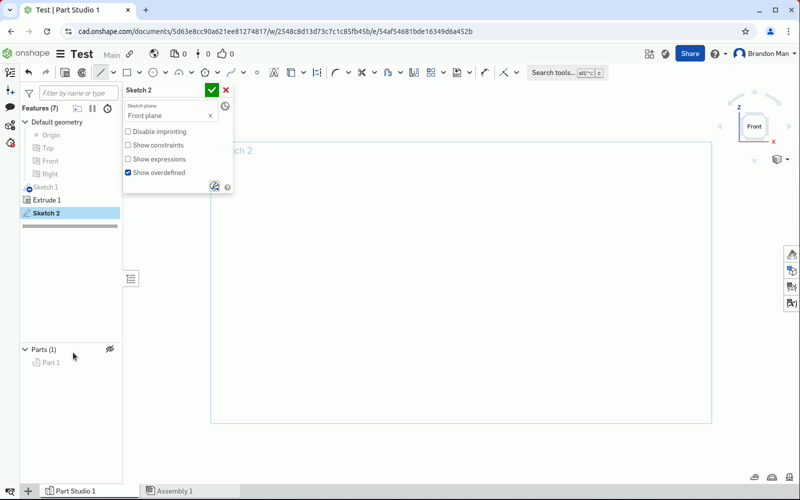
key_down(shift)
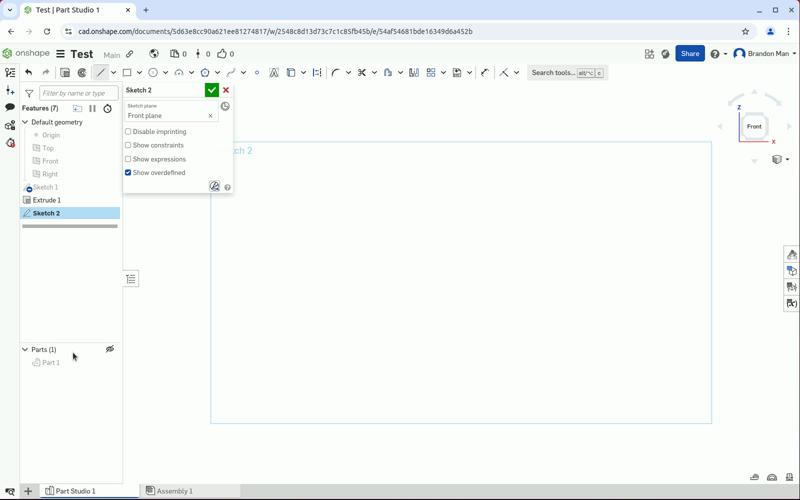
mouse_move(429, 294)
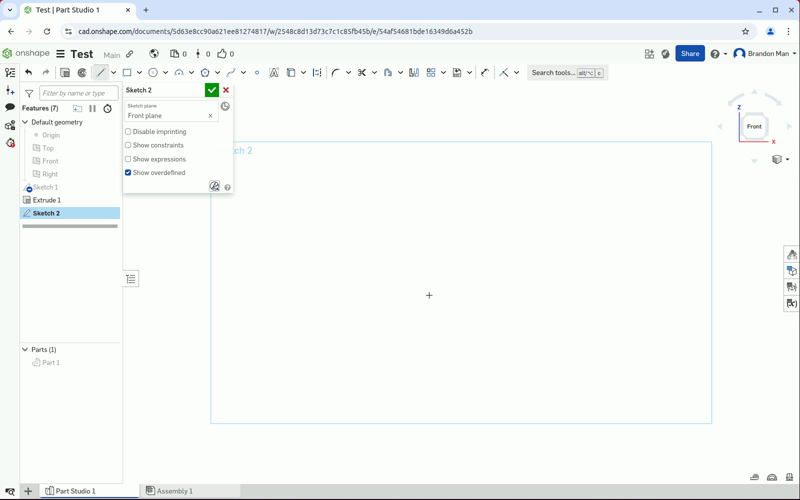
click(429, 294)
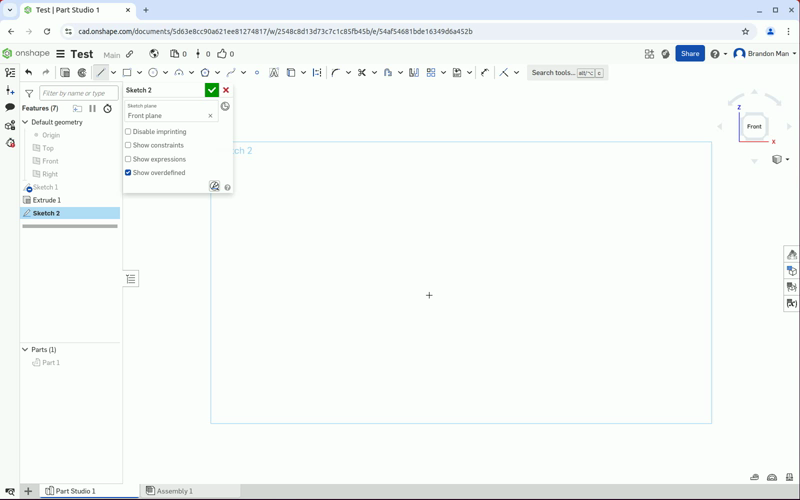
key_up(shift)
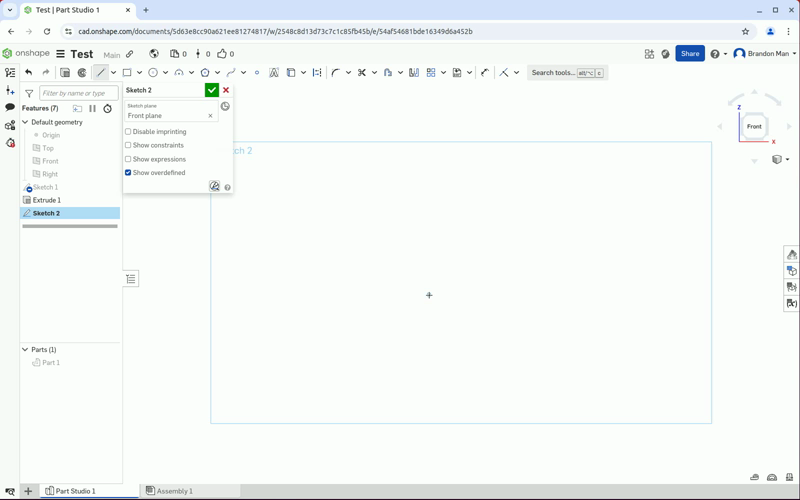
key_down(shift)
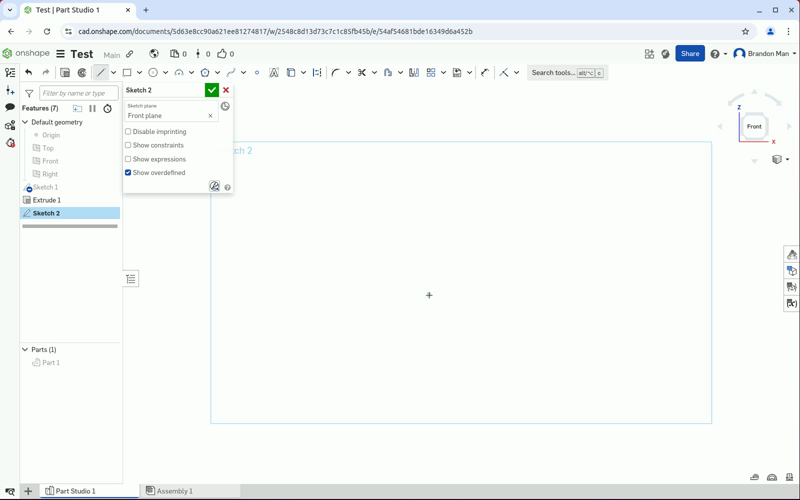
mouse_move(491, 294)
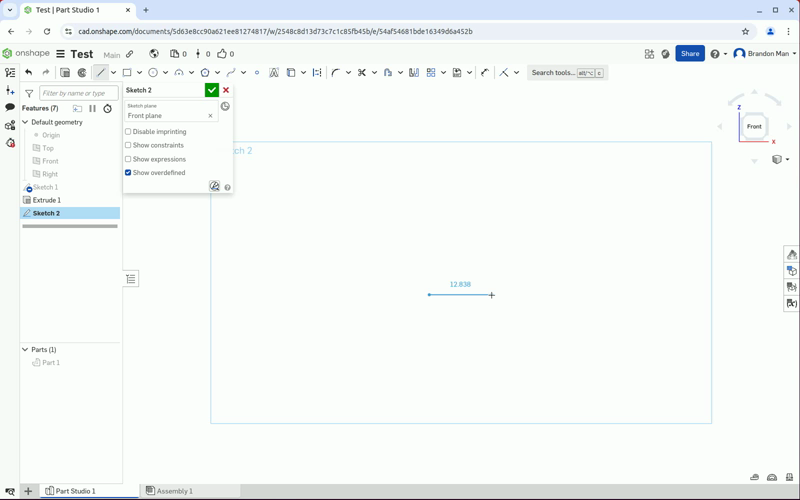
click(491, 294)
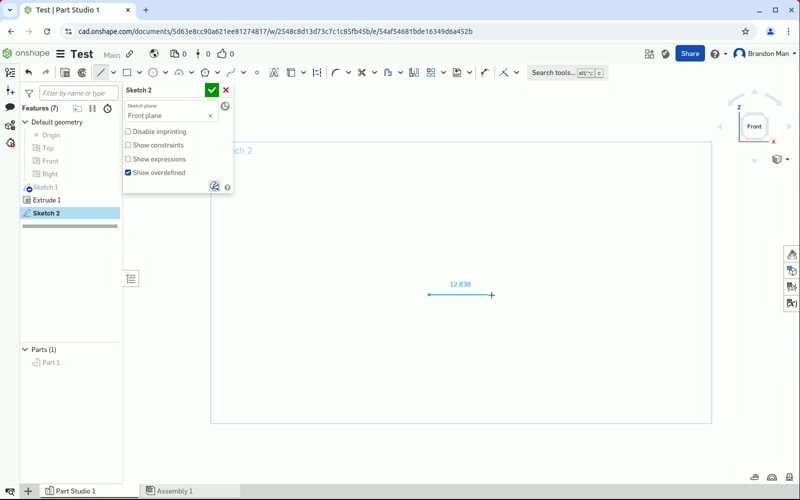
key_up(shift)
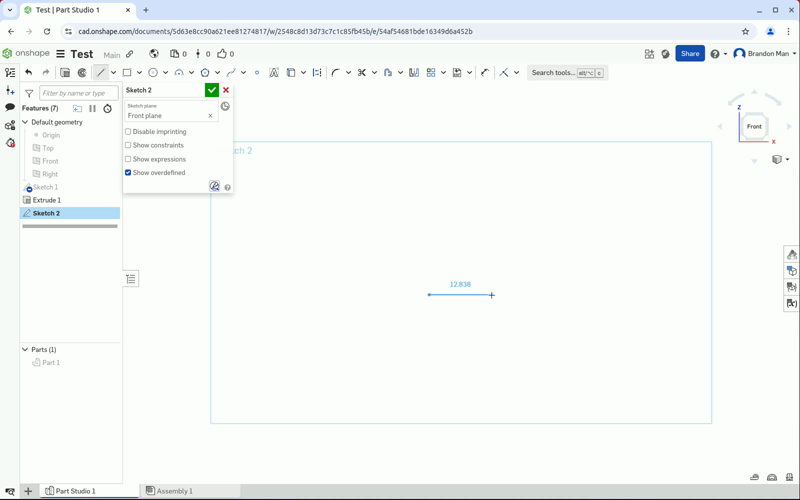
key_down(shift)
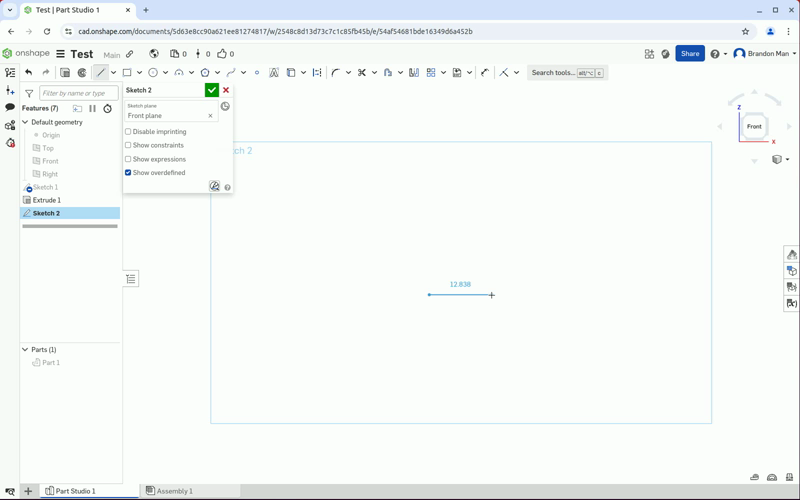
mouse_move(521, 294)
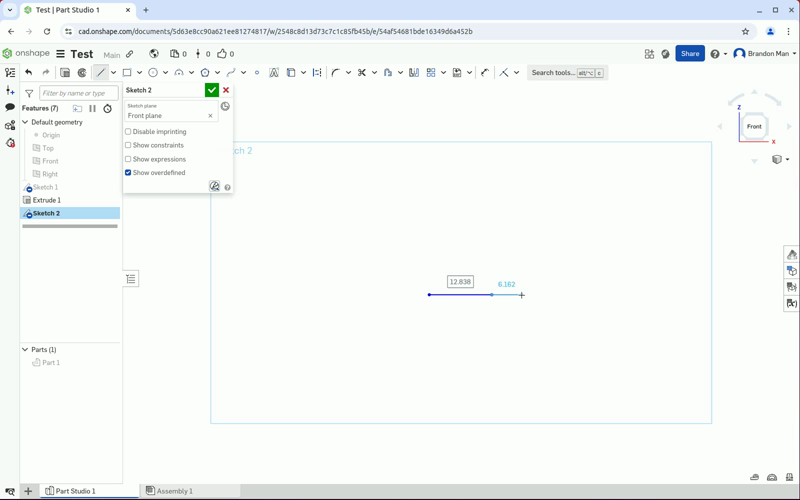
mouse_move(491, 272)
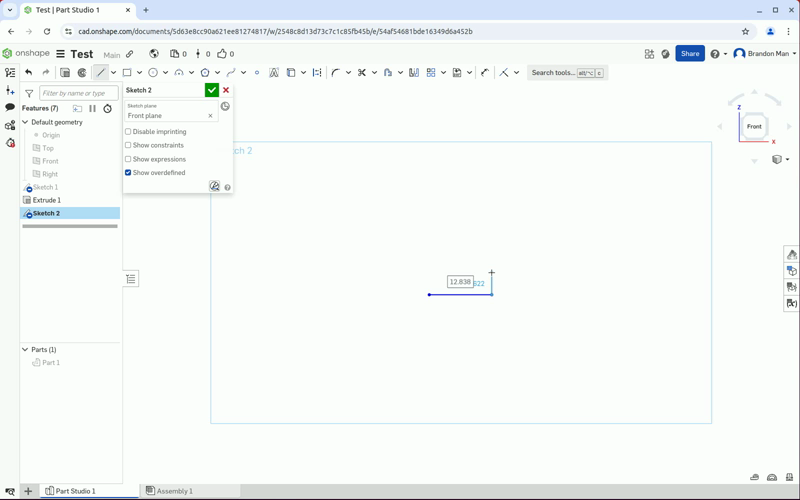
click(491, 272)
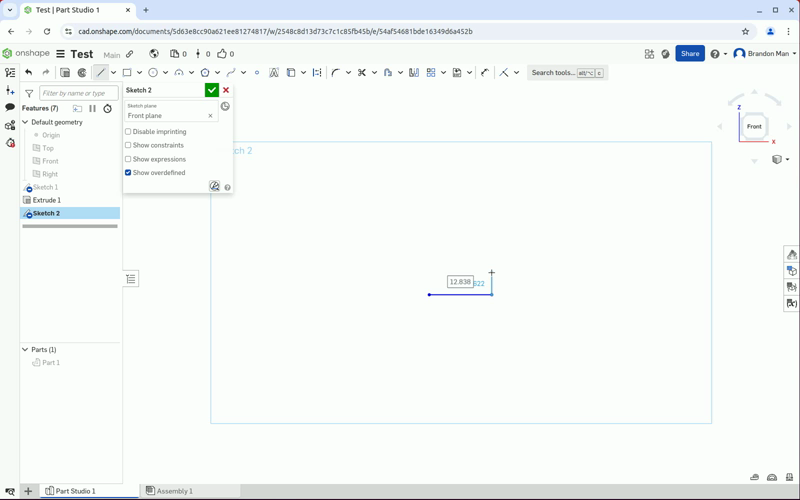
key_up(shift)
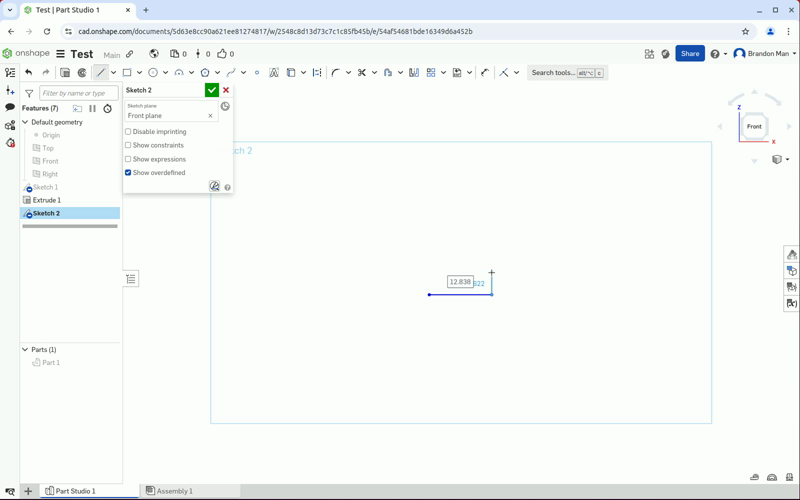
key_down(shift)
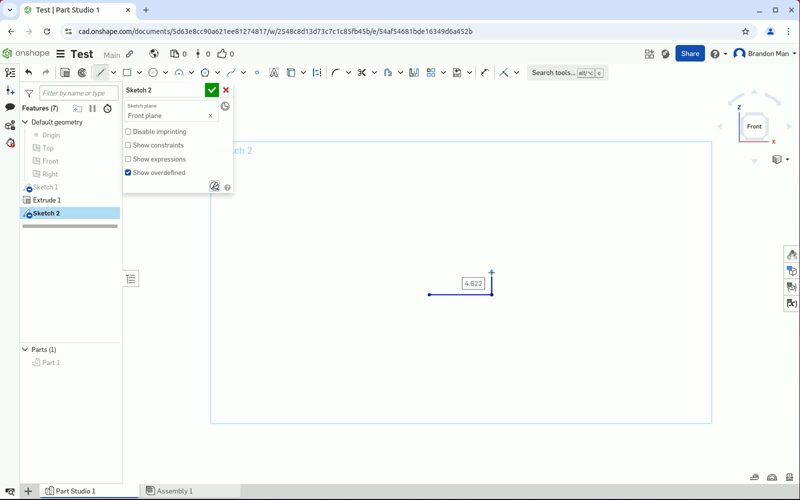
mouse_move(429, 272)
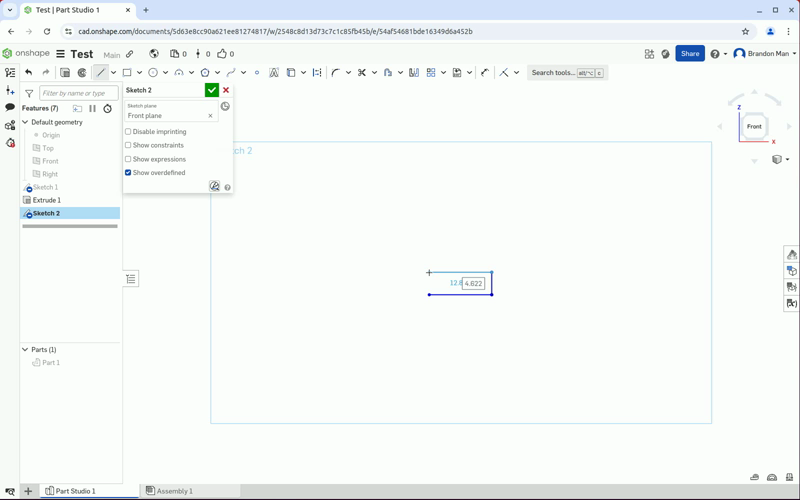
click(429, 272)
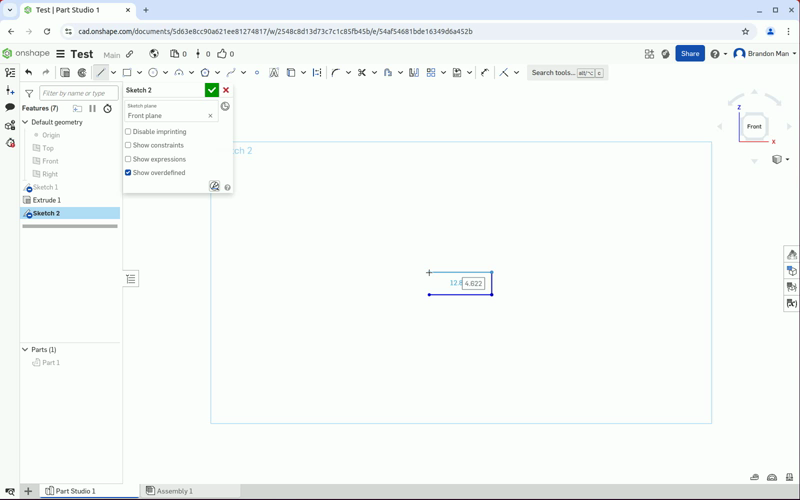
key_up(shift)
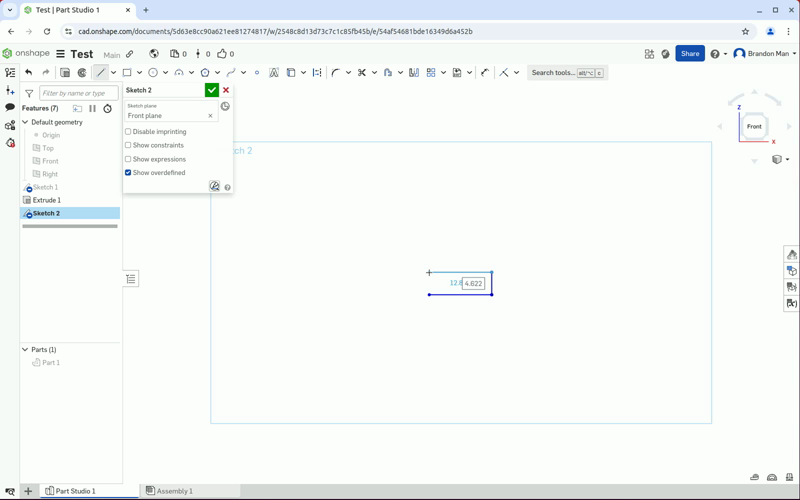
mouse_move(459, 272)
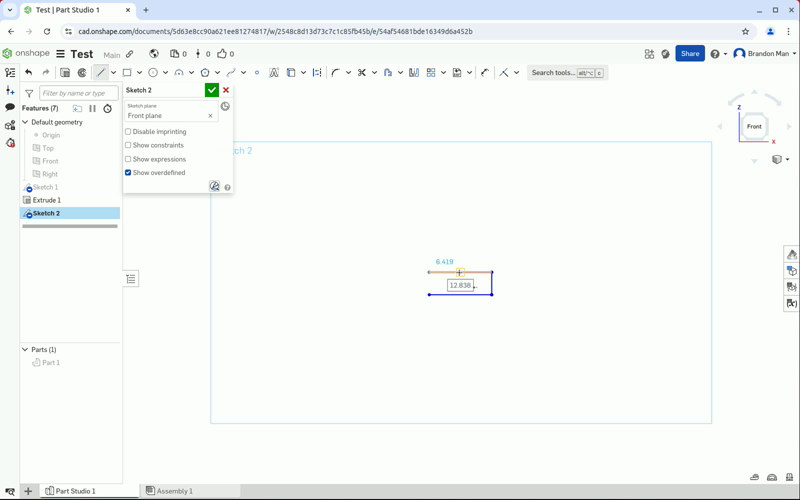
key_down(shift)
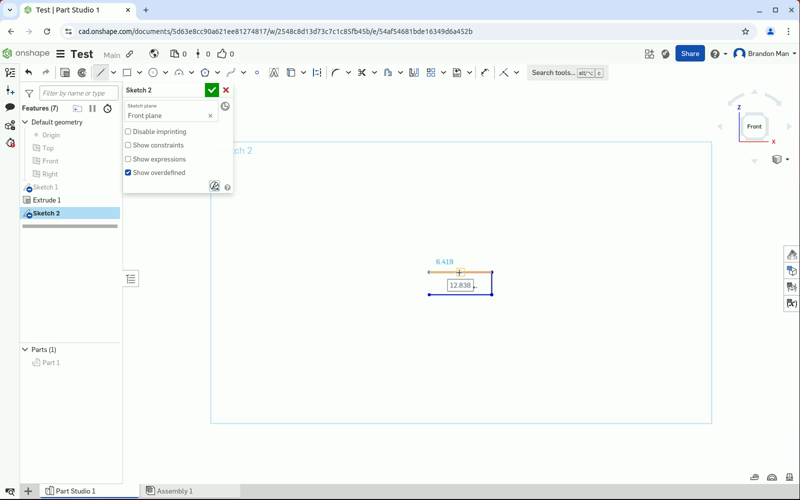
mouse_move(429, 294)
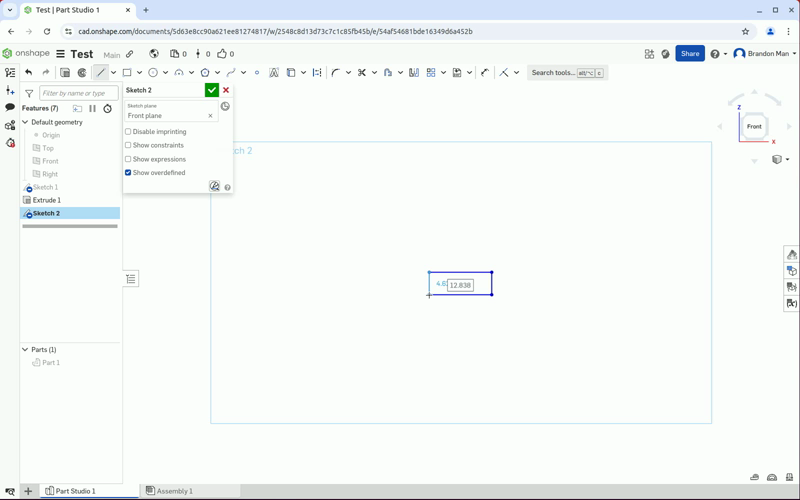
key_up(shift)
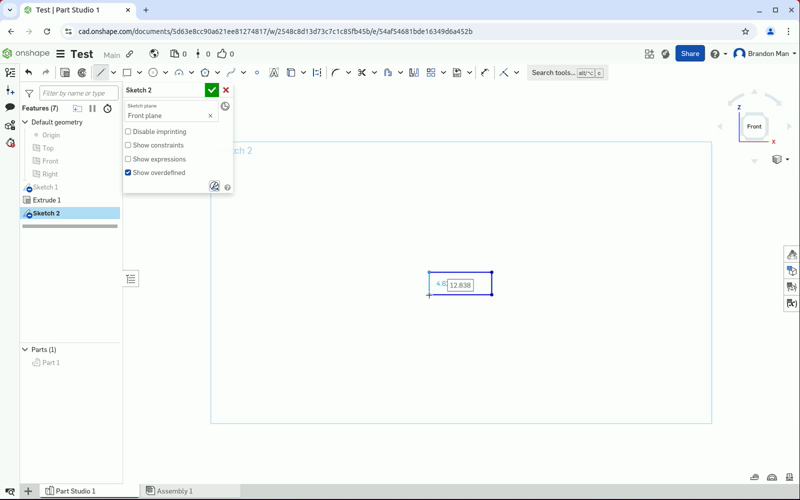
click(429, 294)
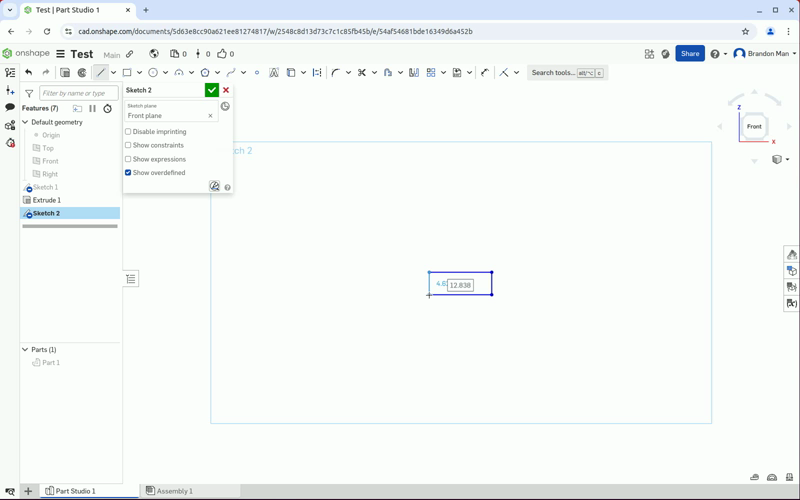
key(esc)
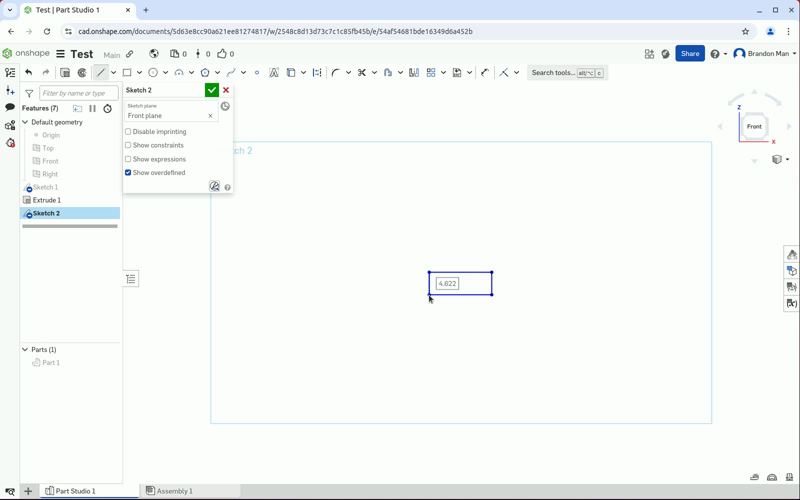
mouse_move(437, 293)
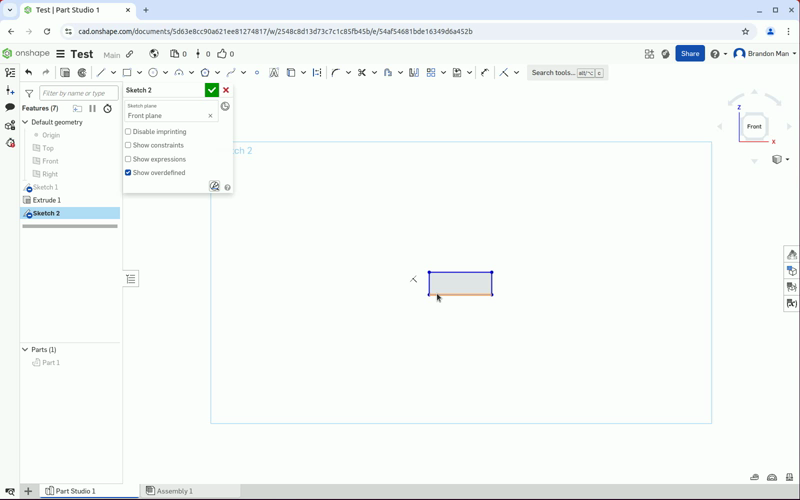
scroll(6)
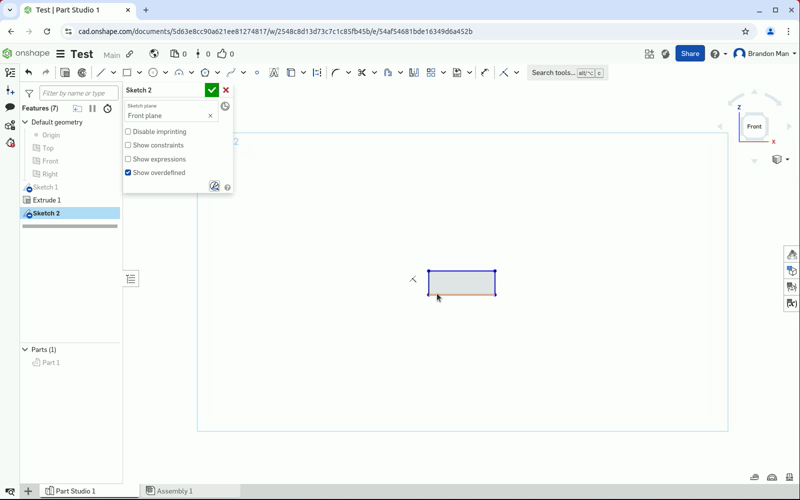
scroll(6)
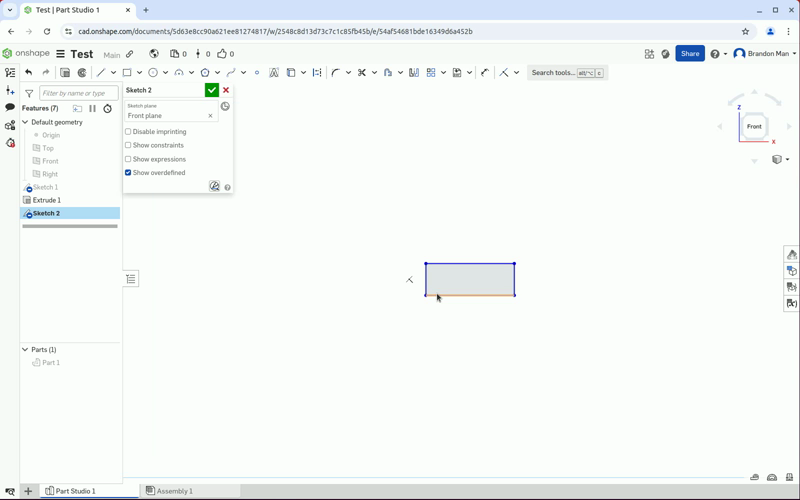
scroll(6)
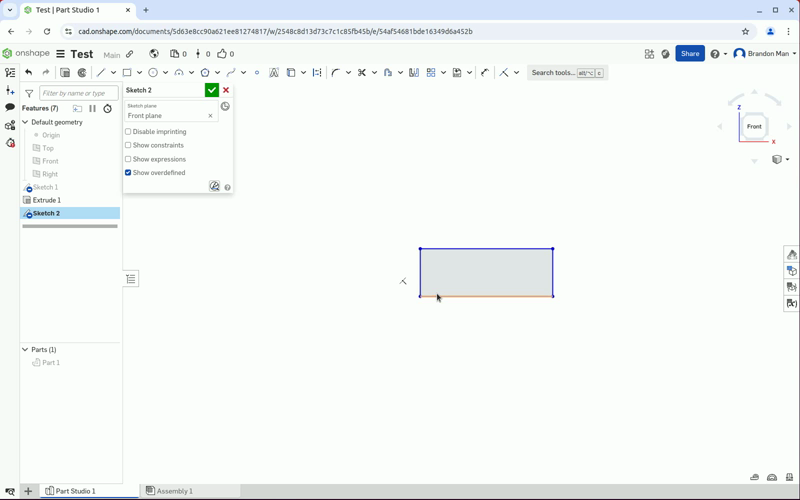
scroll(6)
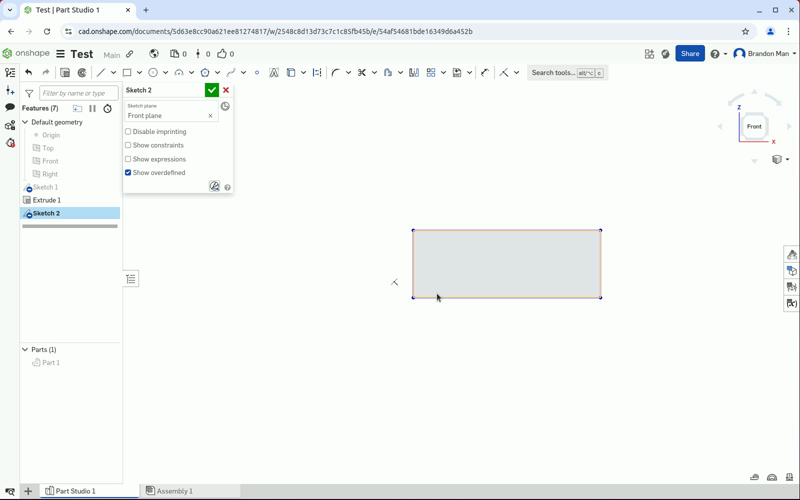
scroll(6)
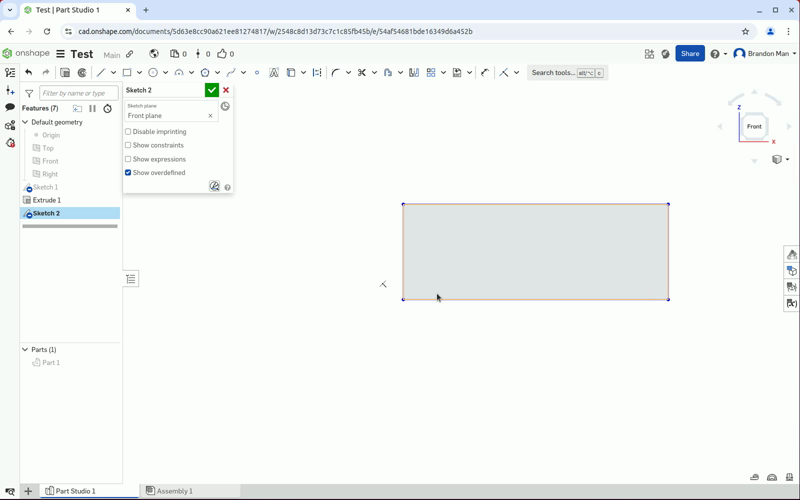
scroll(6)
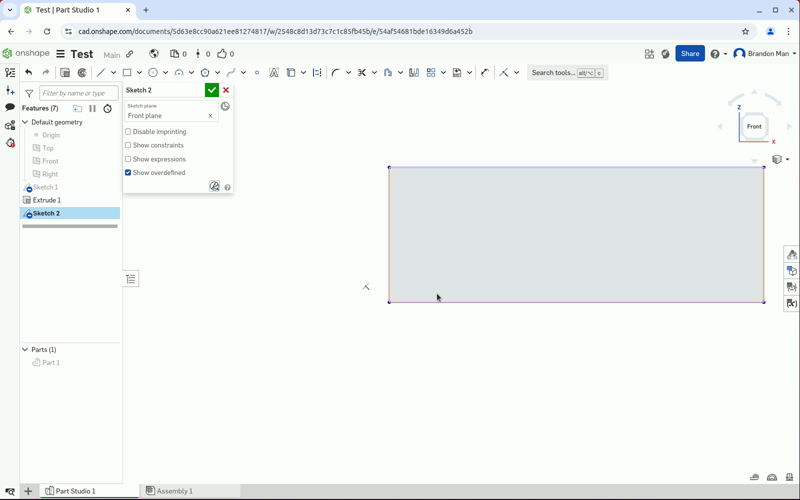
scroll(6)
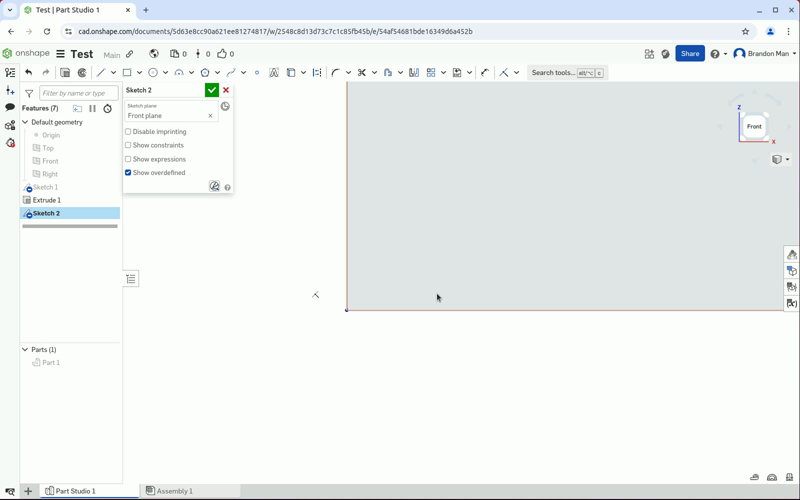
click(437, 293)
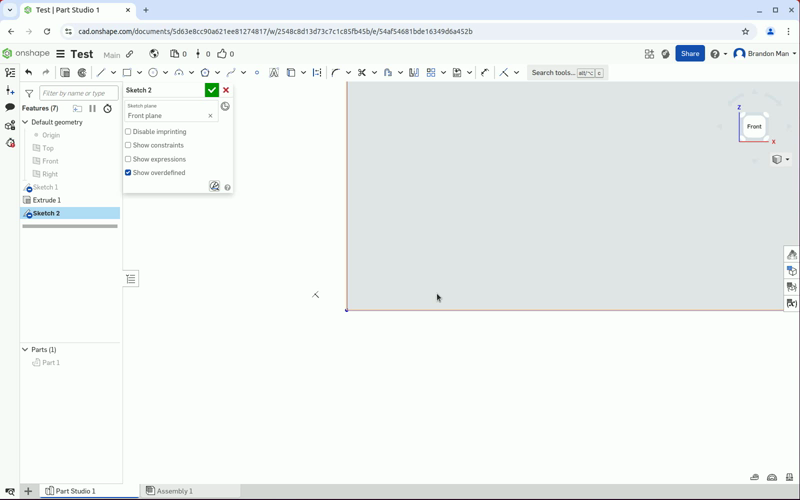
scroll(-6)
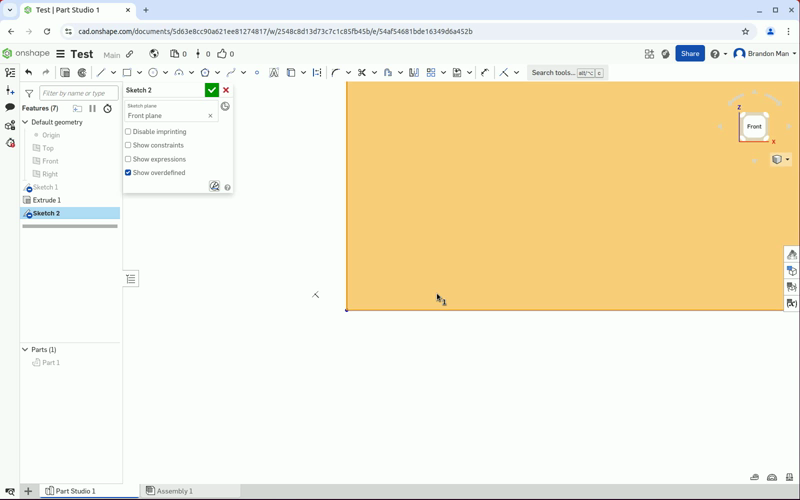
scroll(-6)
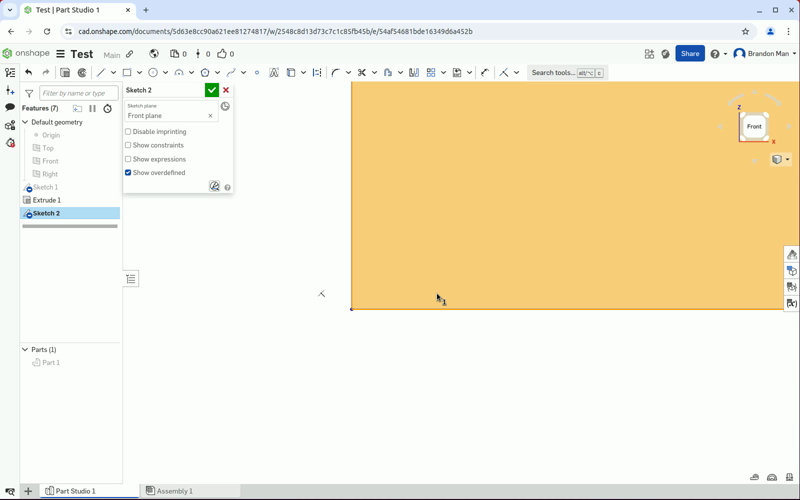
scroll(-6)
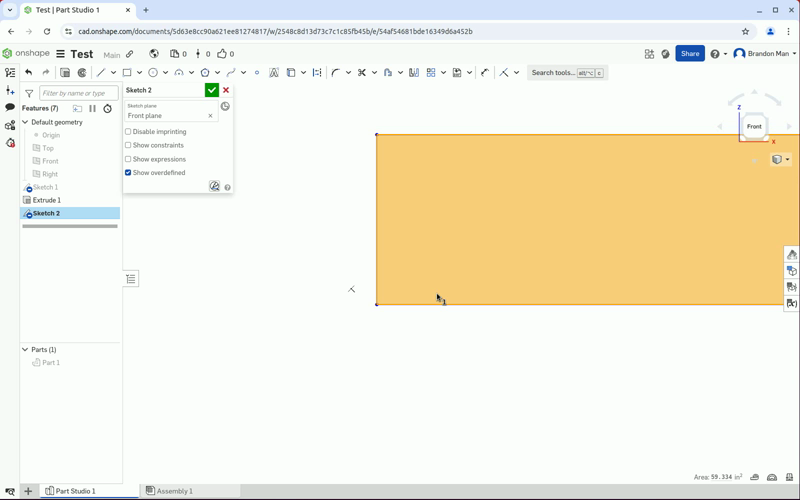
scroll(-6)
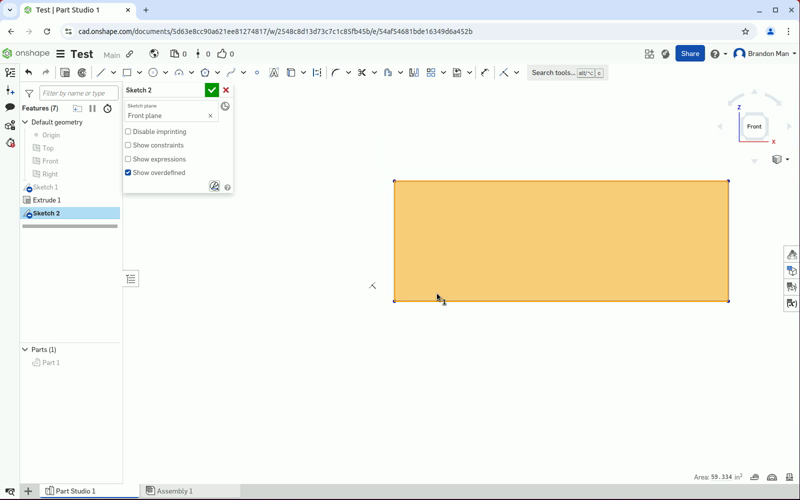
scroll(-6)
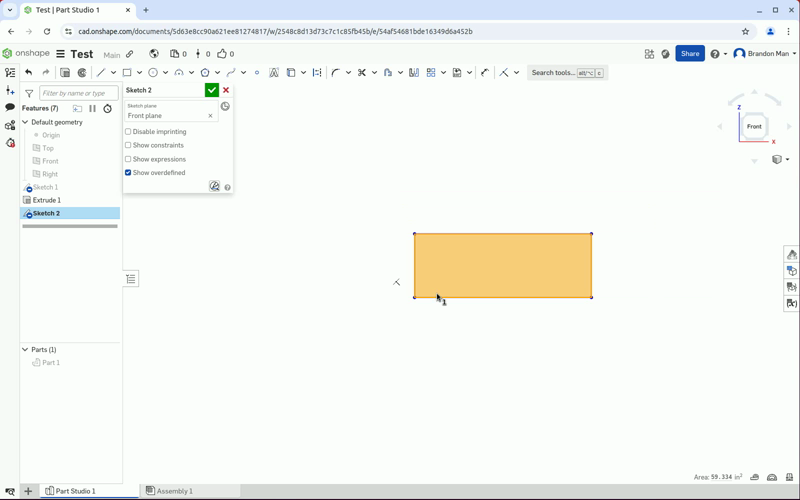
scroll(-6)
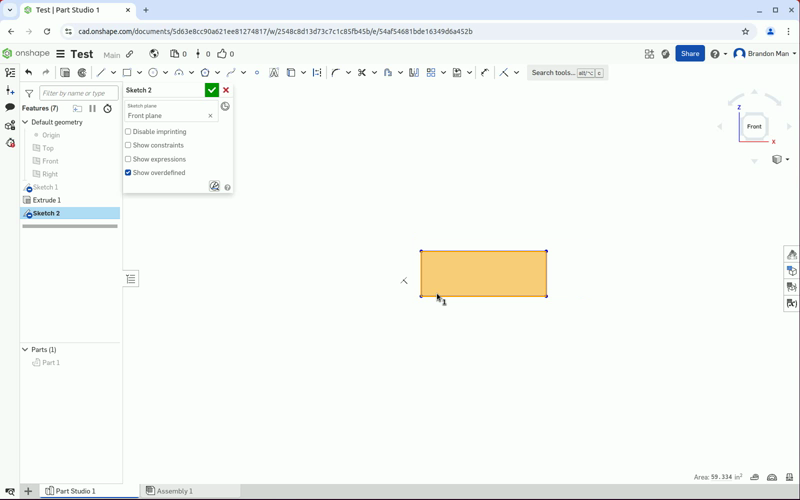
scroll(-6)
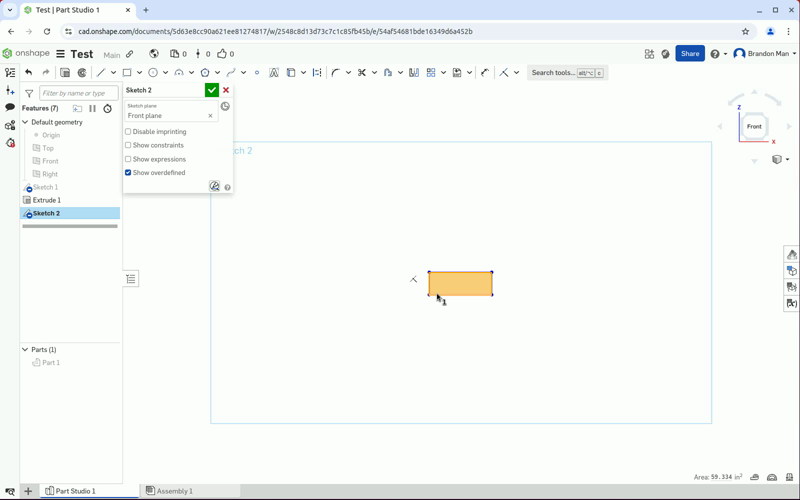
mouse_move(73, 352)
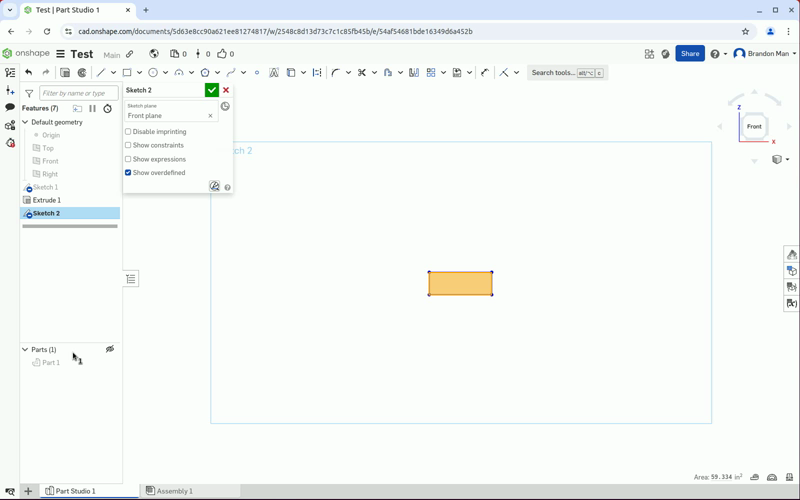
key(shift+y)
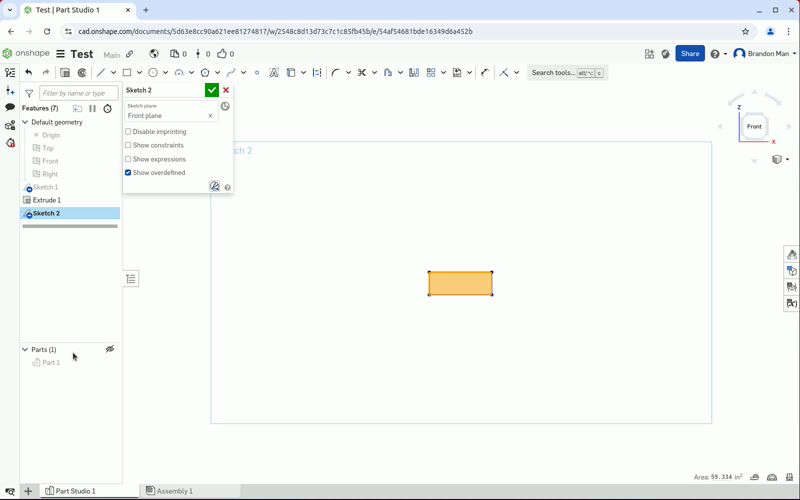
key(shift+e)
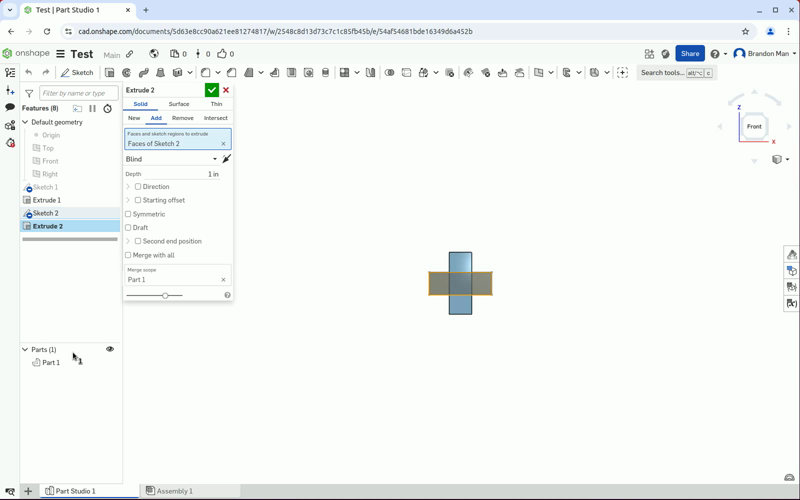
mouse_move(143, 106)
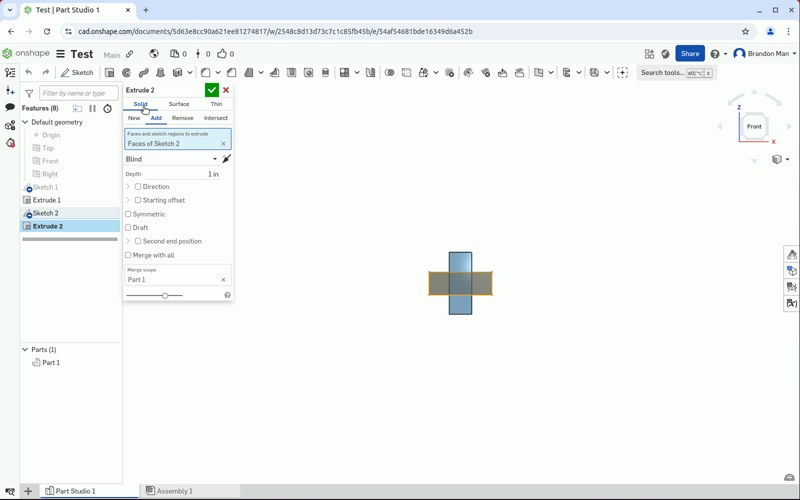
click(143, 106)
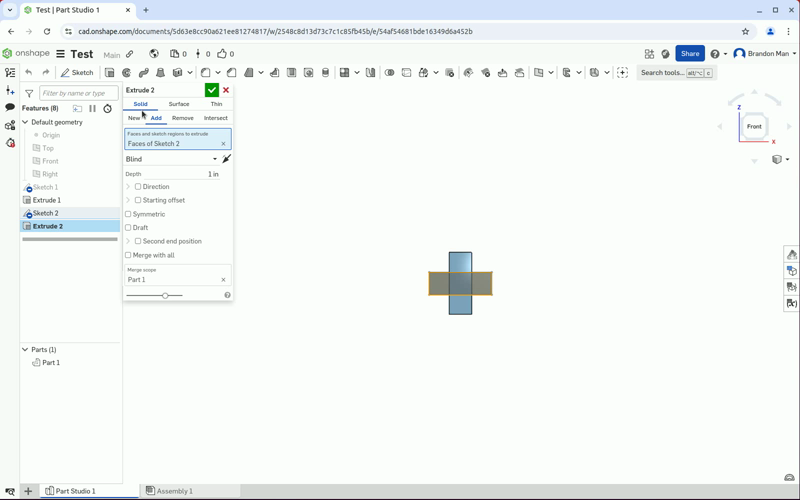
mouse_move(137, 120)
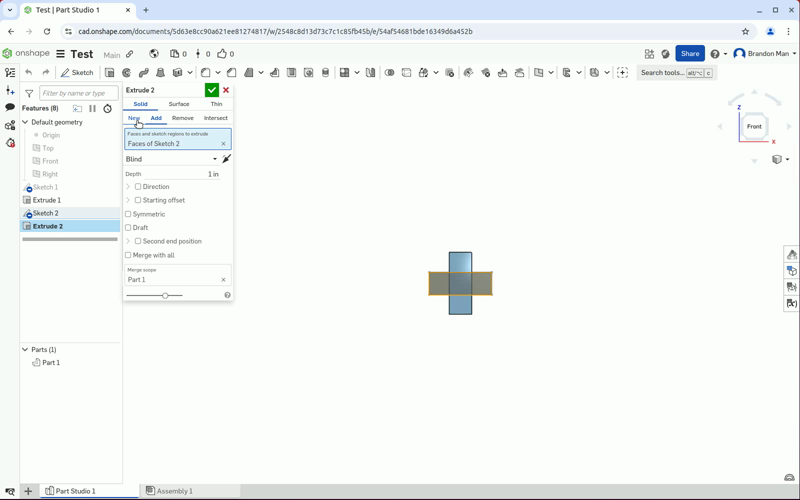
click(137, 120)
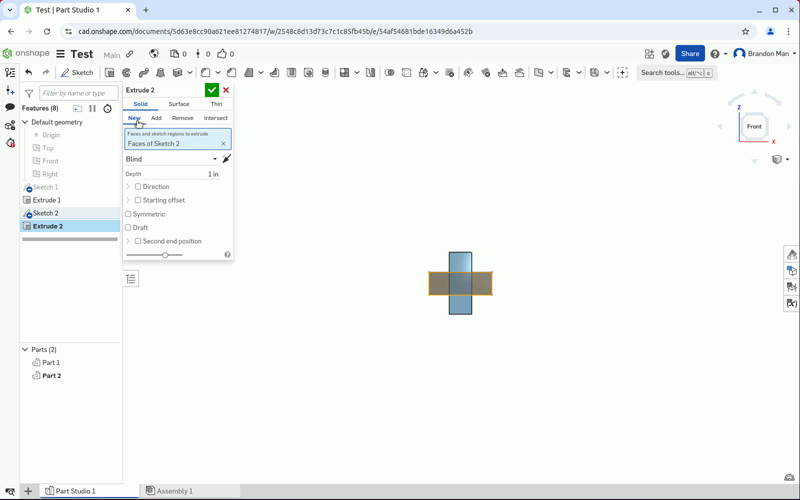
key(tab, 4)
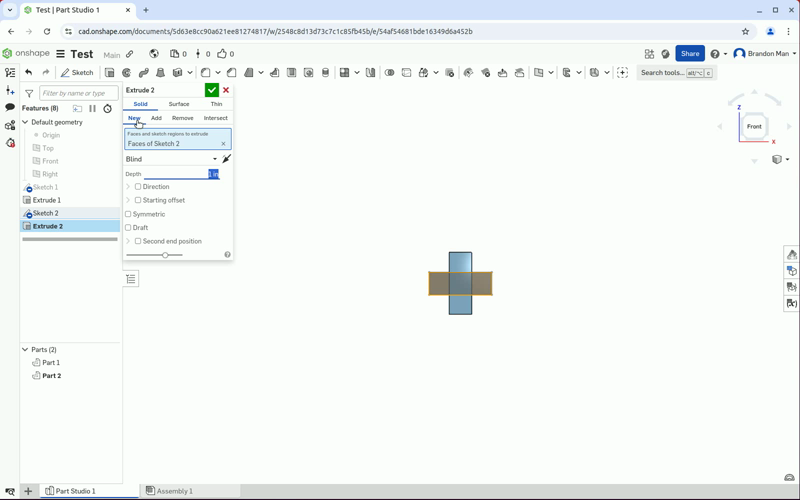
text(23.108)
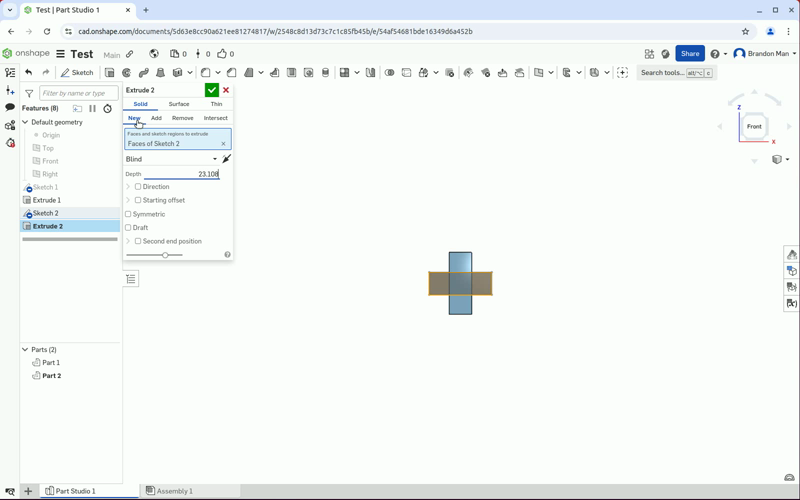
key(enter)
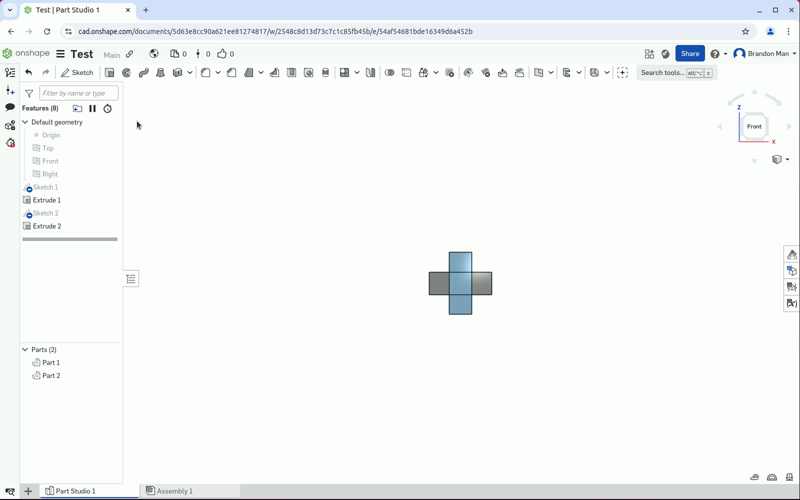
key(shift+h)
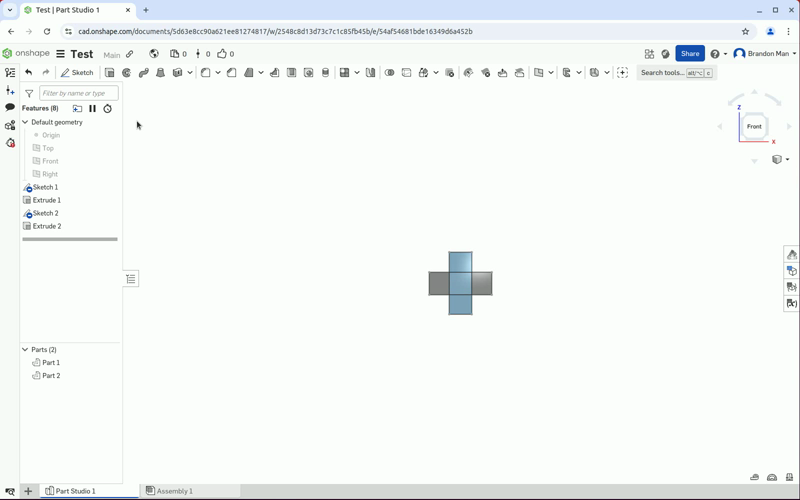
key(shift+h)
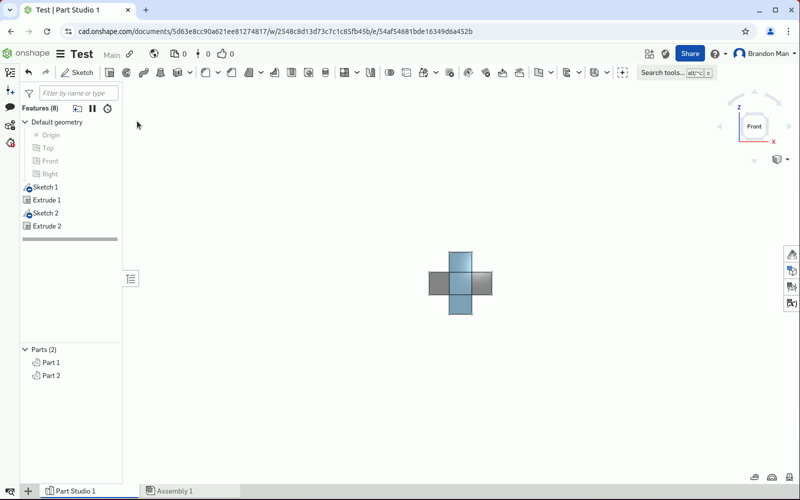
key(shift+7)
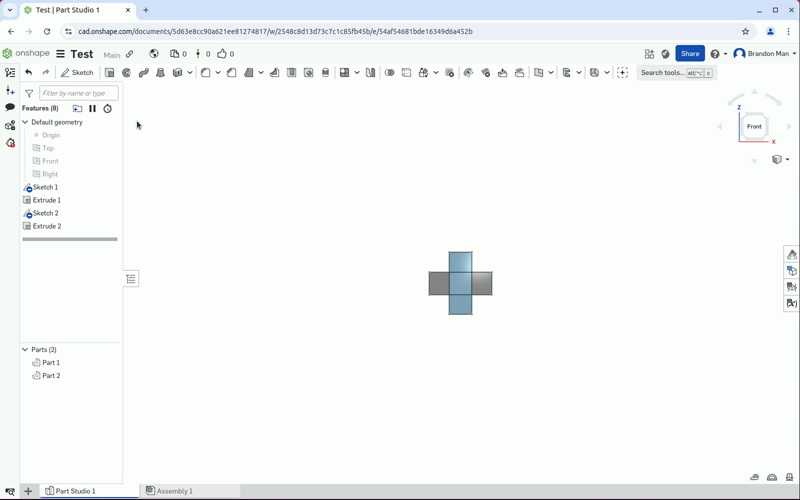
key(left, 2)
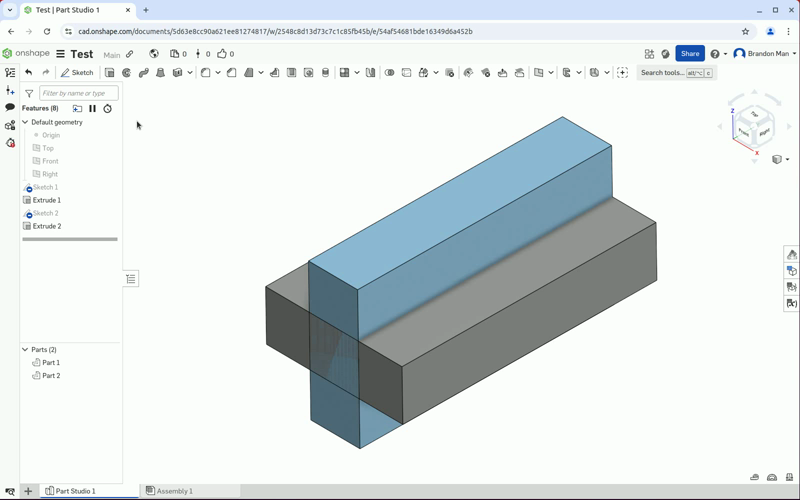
key(down, 2)
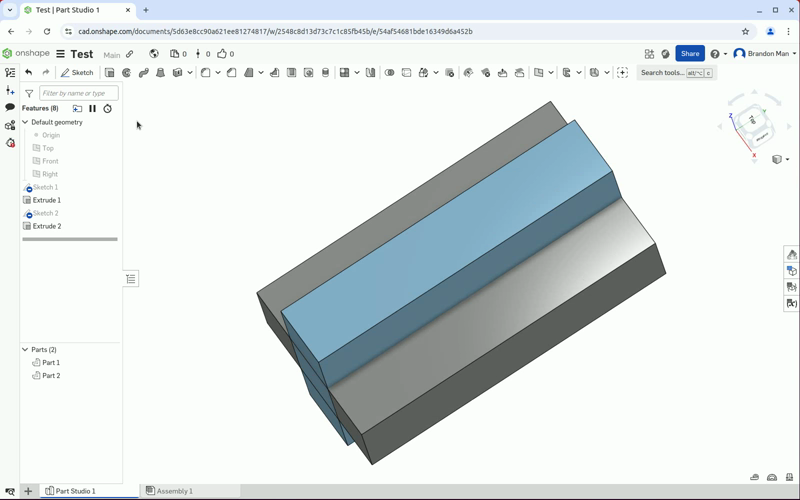
key(up, 2)
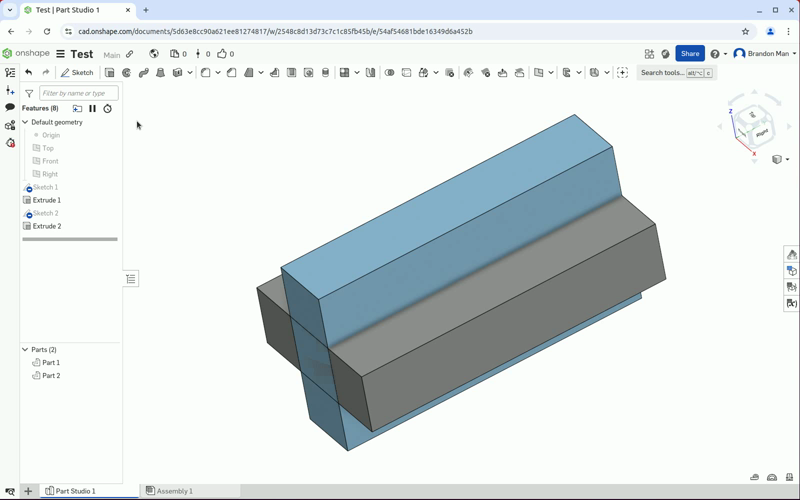
key(right, 2)
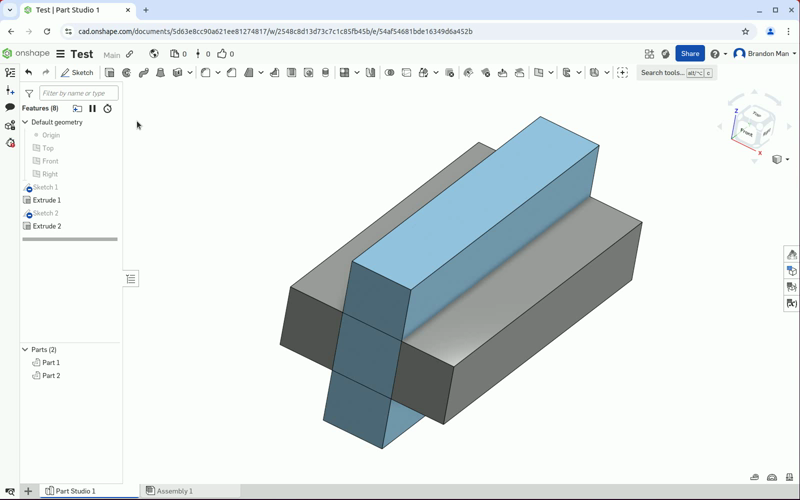
mouse_move(73, 189)
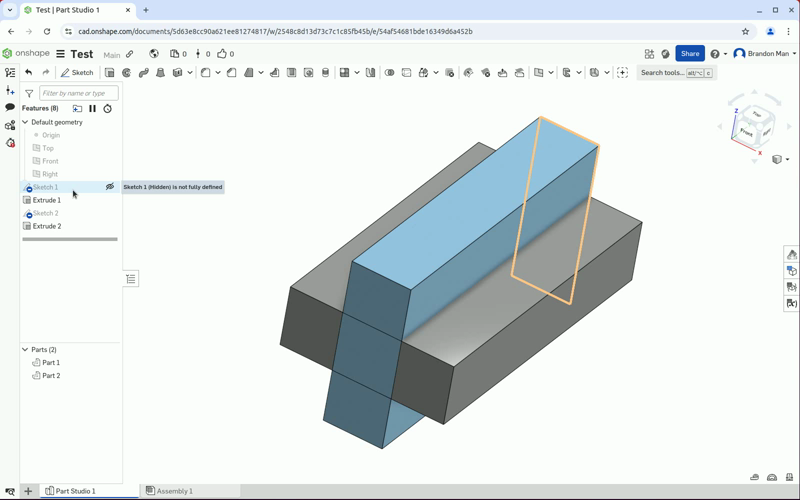
click(73, 189)